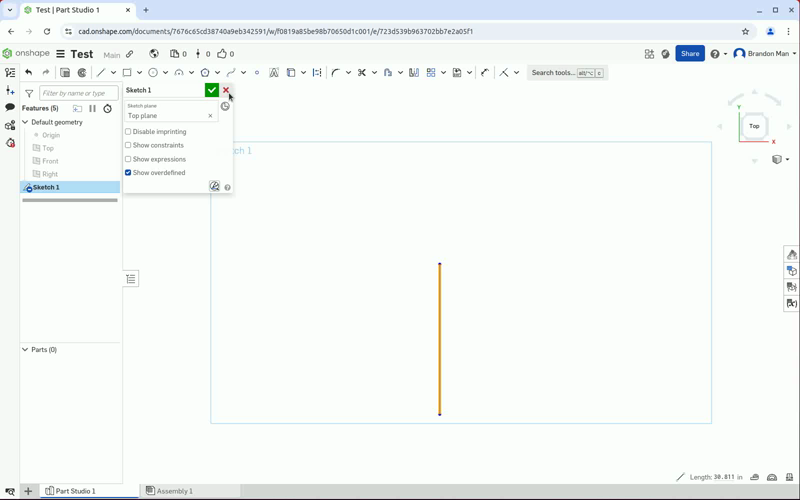
key(shift+h)
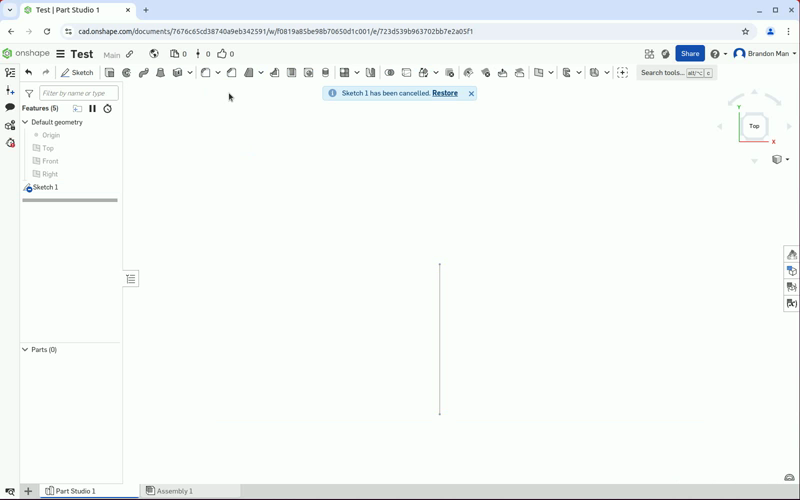
key(shift+s)
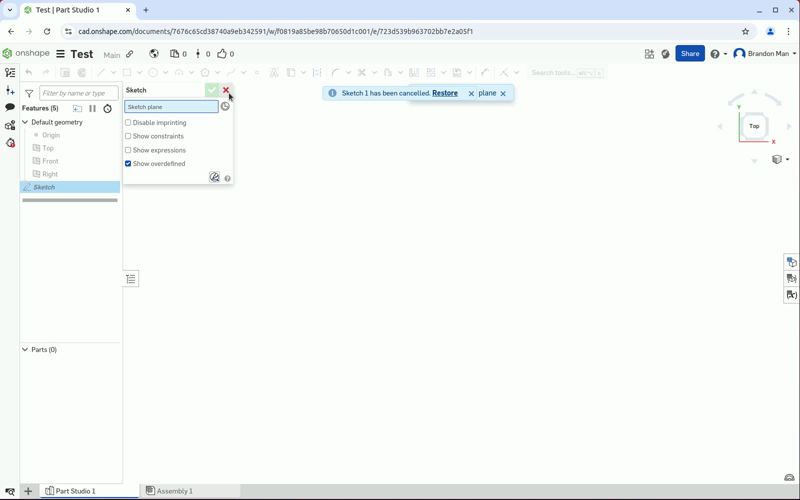
mouse_move(73, 150)
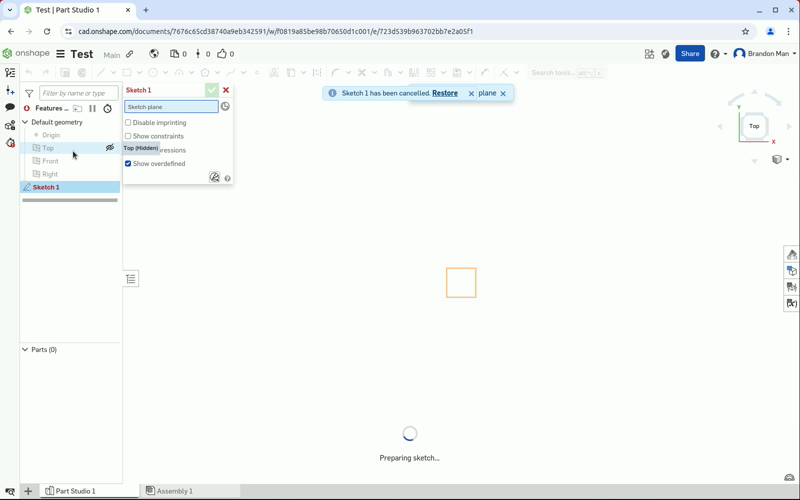
click(73, 150)
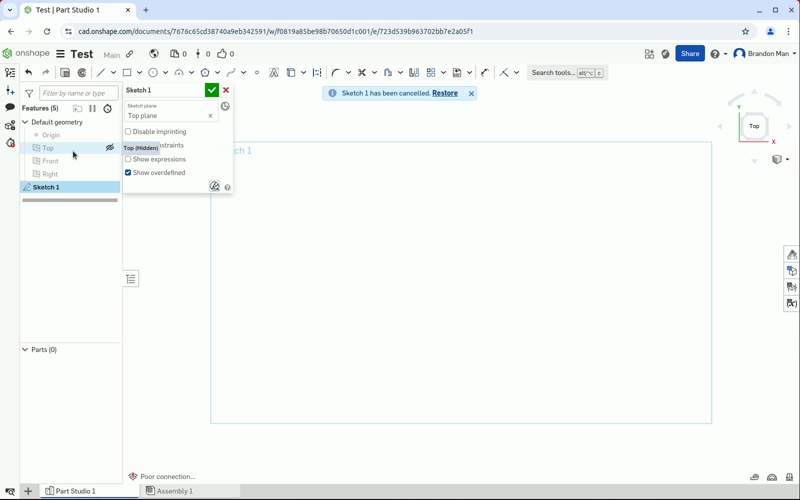
mouse_move(73, 352)
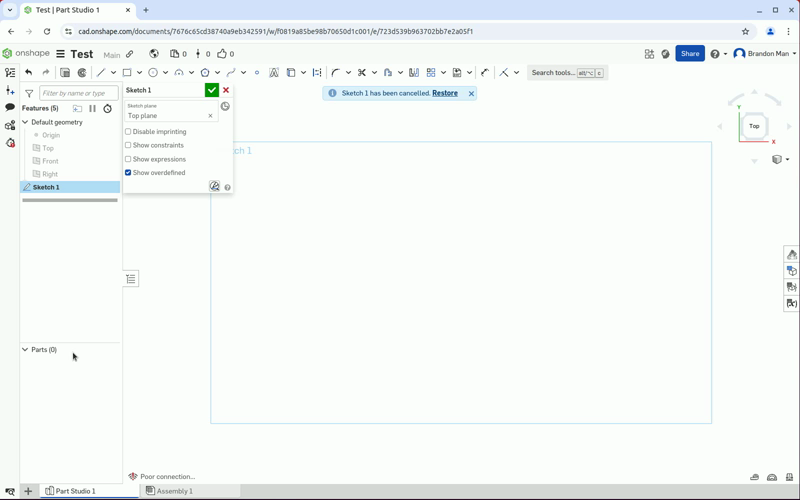
key(y)
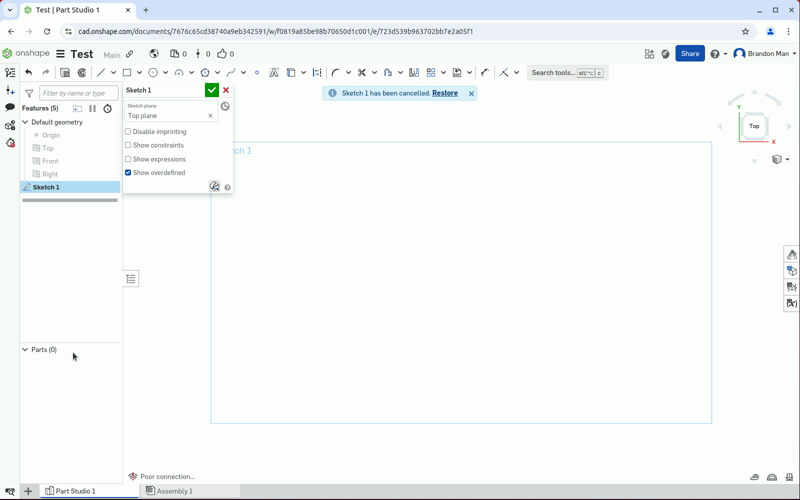
key(l)
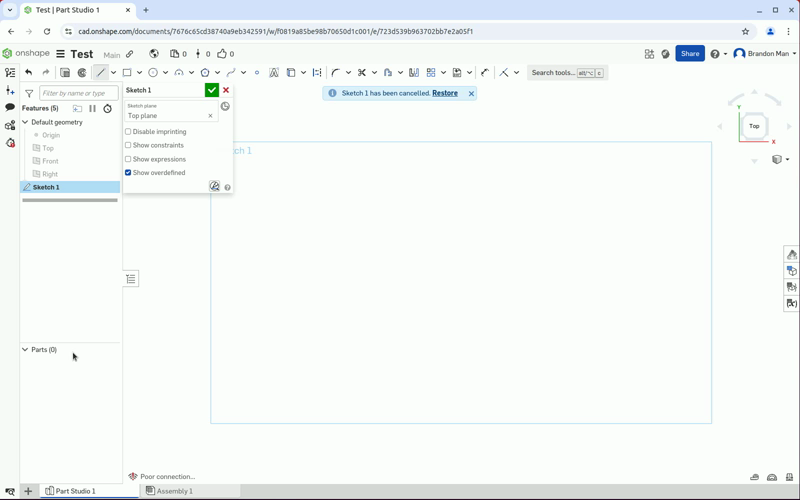
key_down(shift)
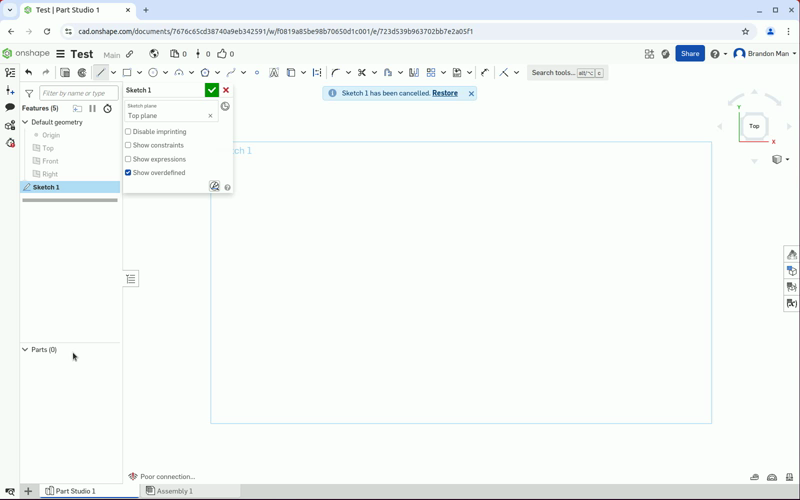
mouse_move(393, 328)
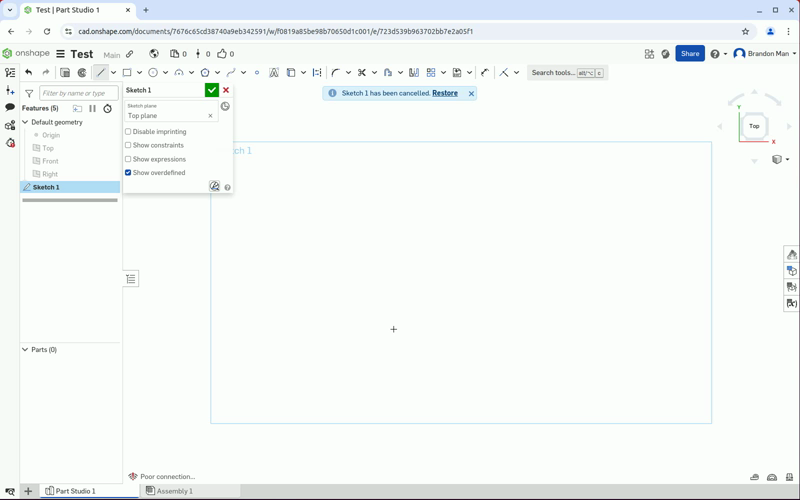
click(393, 328)
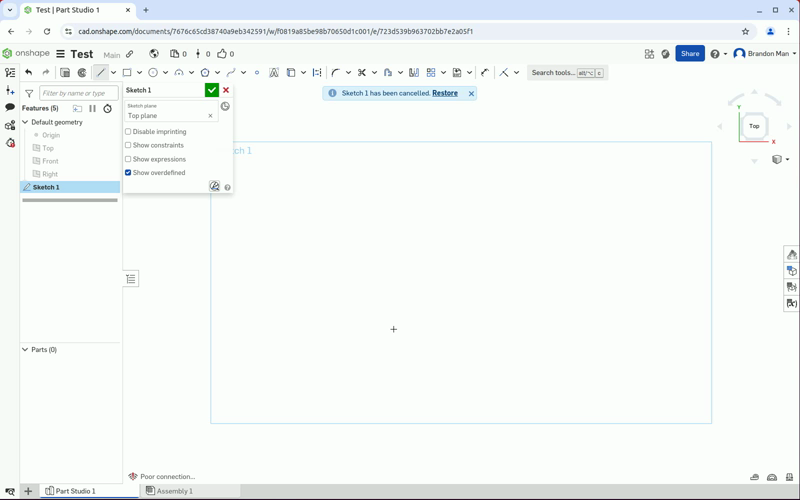
key_up(shift)
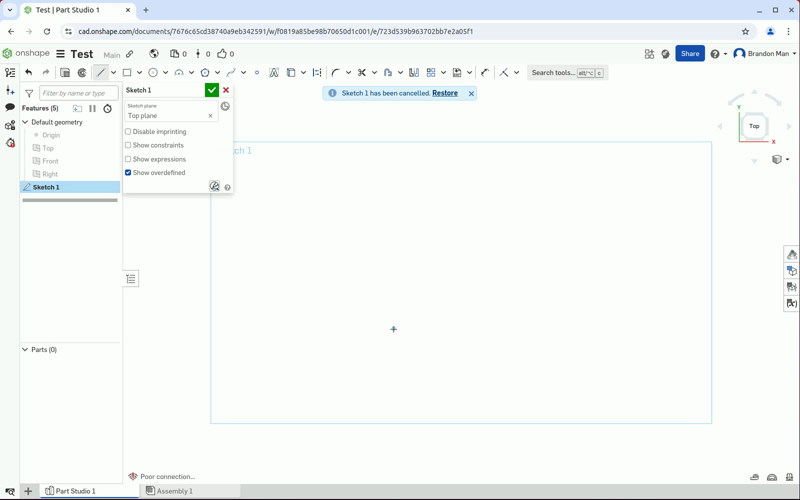
key_down(shift)
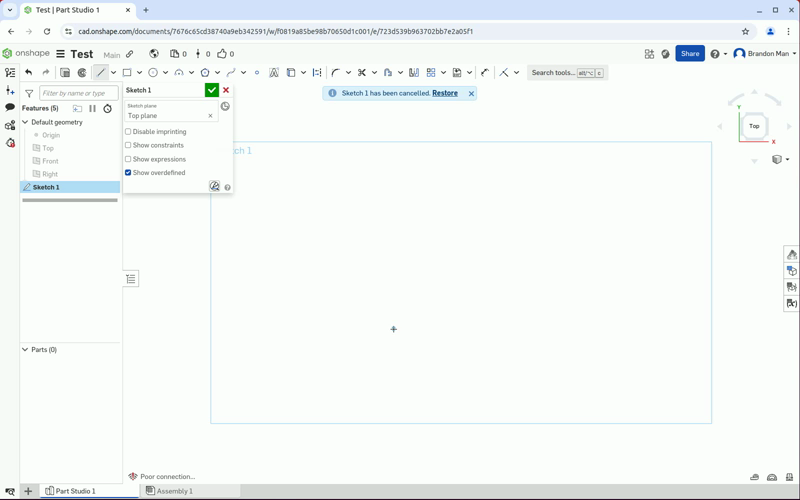
mouse_move(572, 328)
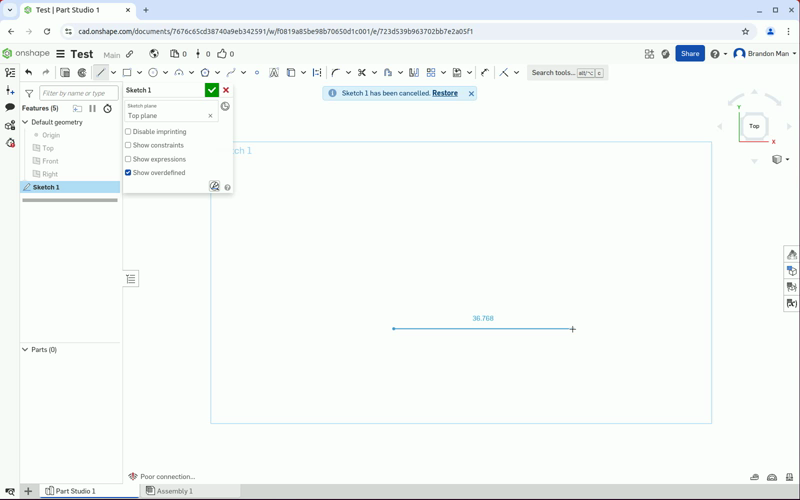
click(572, 328)
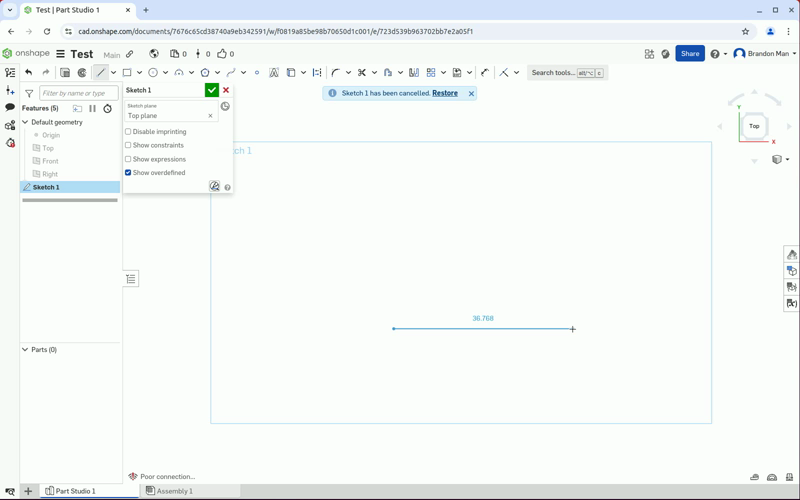
key_up(shift)
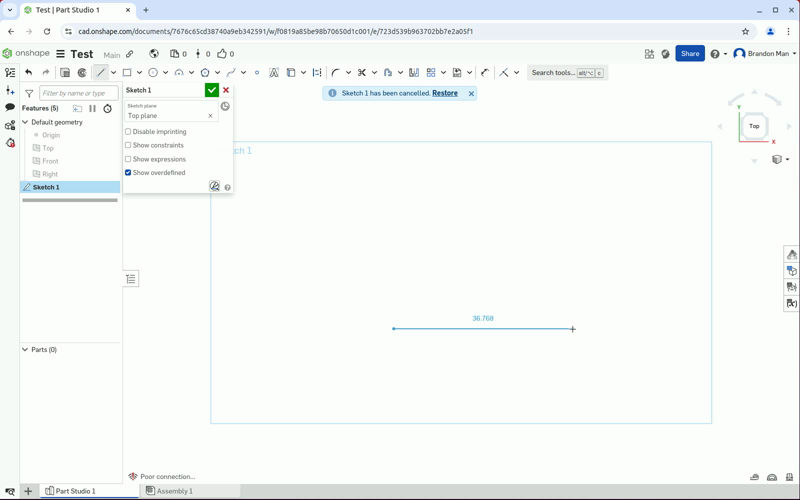
key_down(shift)
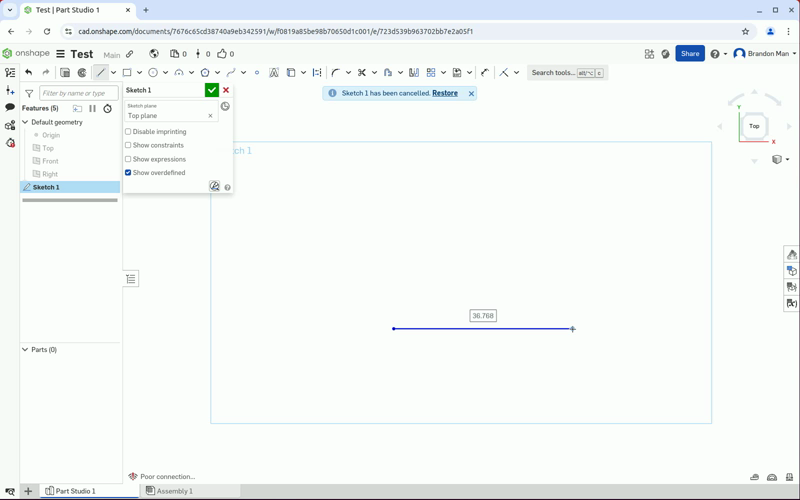
mouse_move(572, 178)
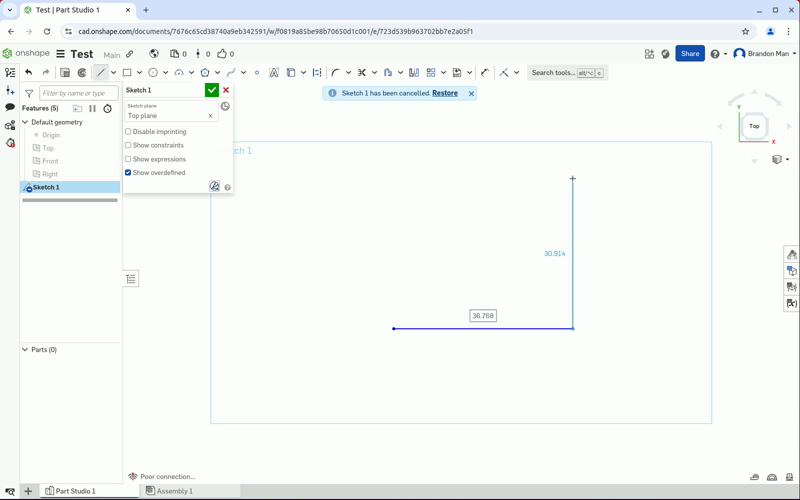
click(572, 178)
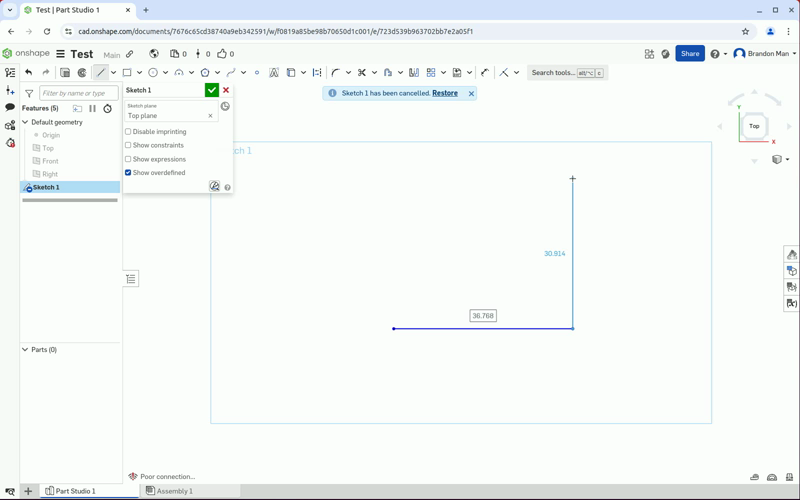
key_up(shift)
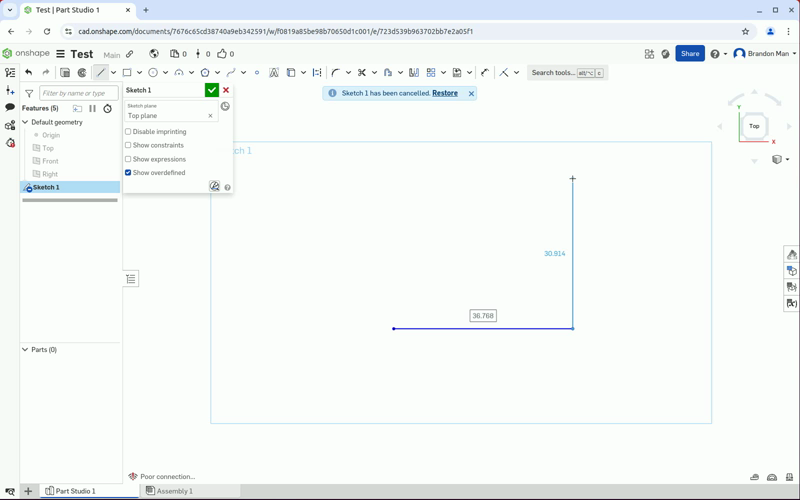
key_down(shift)
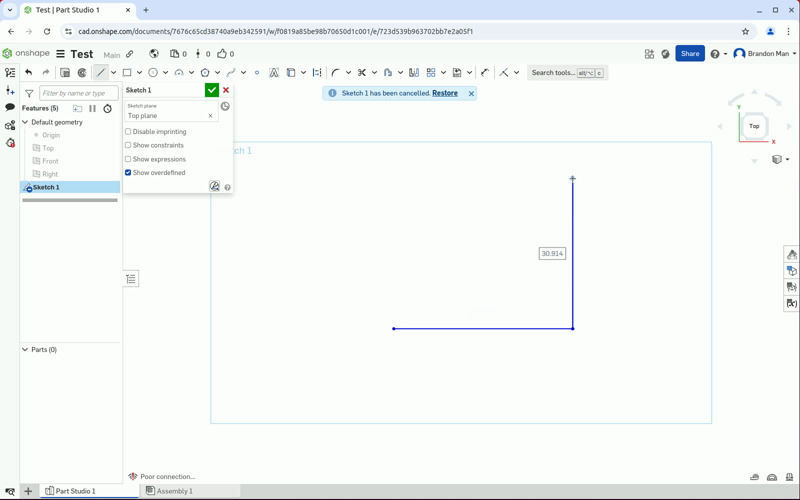
mouse_move(393, 178)
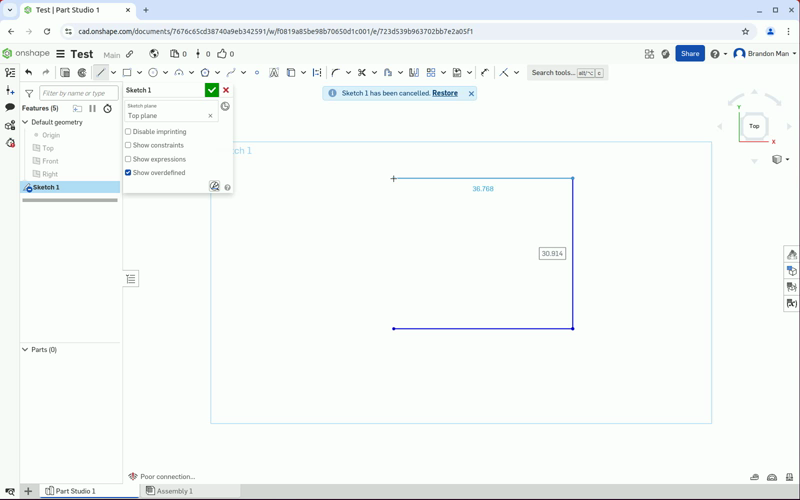
click(393, 178)
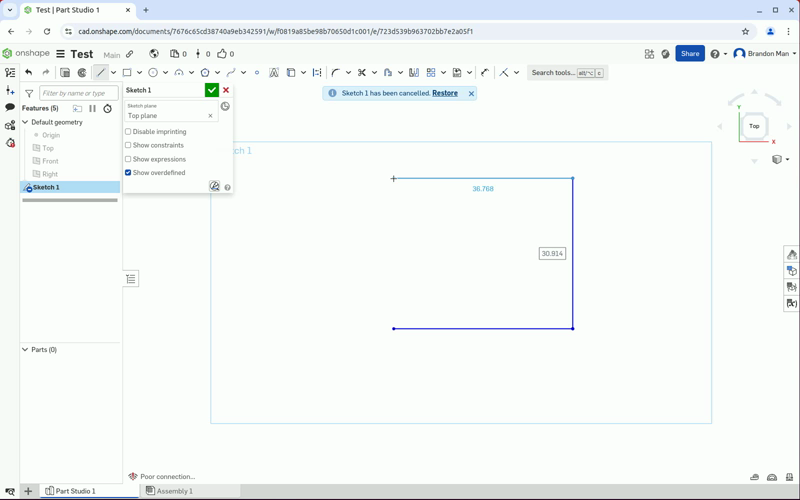
key_up(shift)
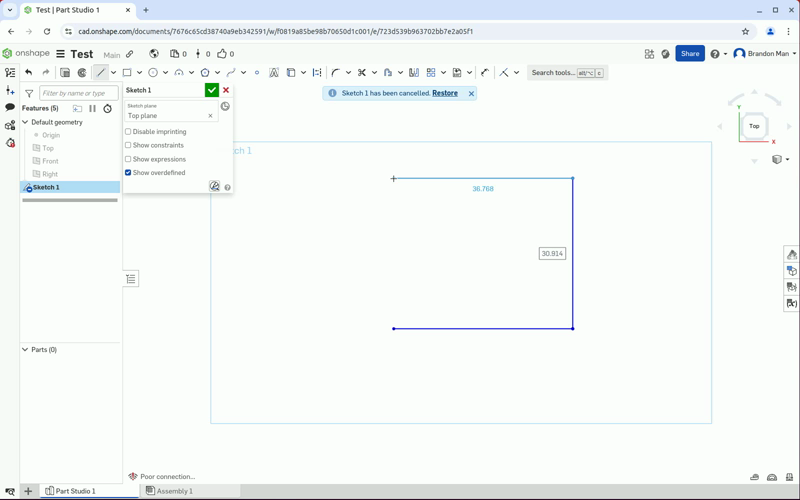
key_down(shift)
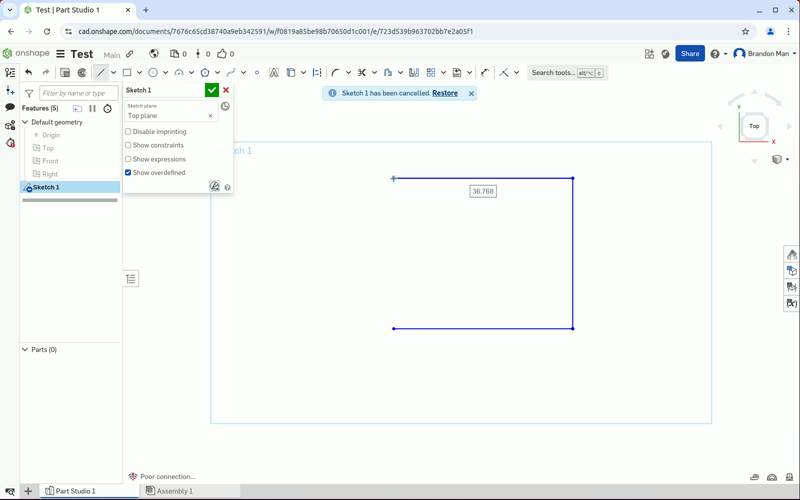
mouse_move(393, 328)
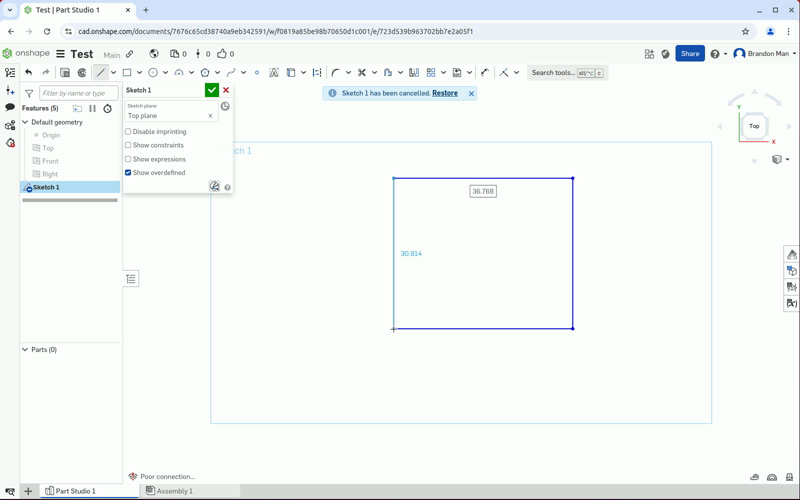
key_up(shift)
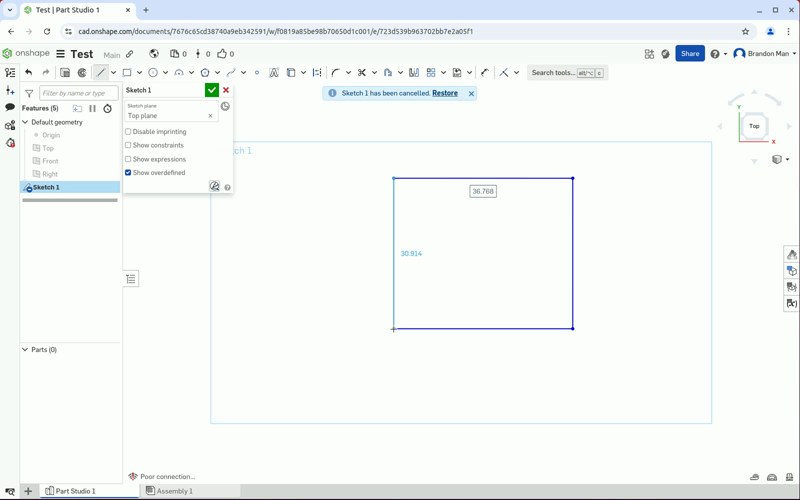
click(393, 328)
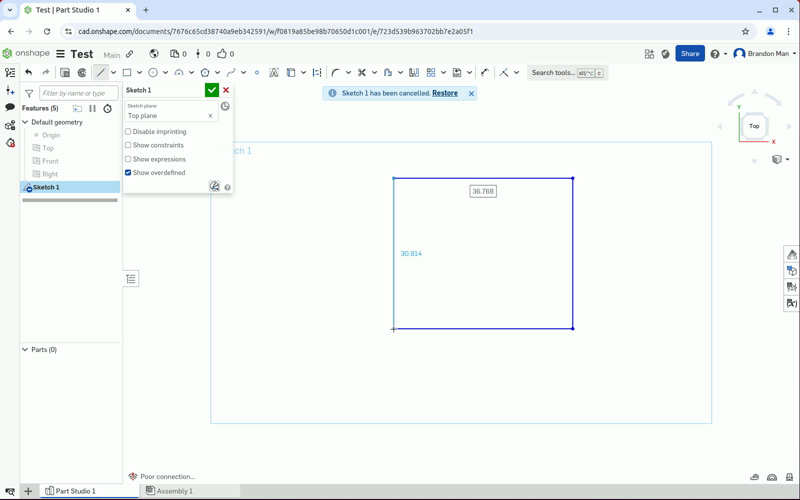
key(esc)
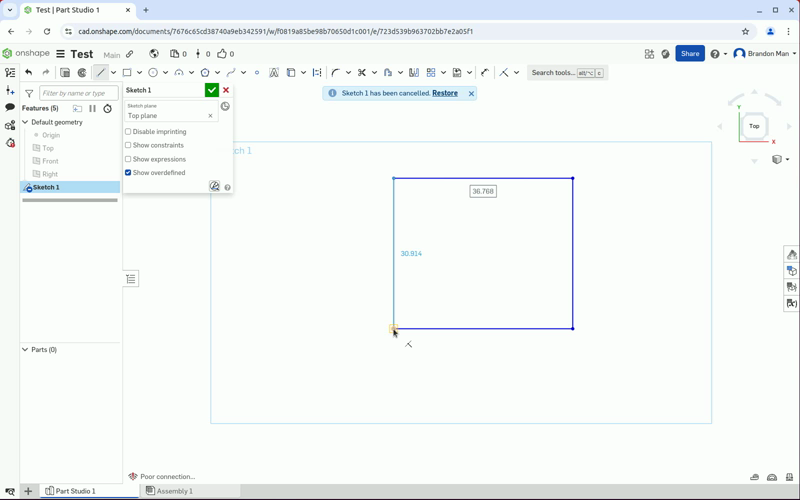
mouse_move(422, 208)
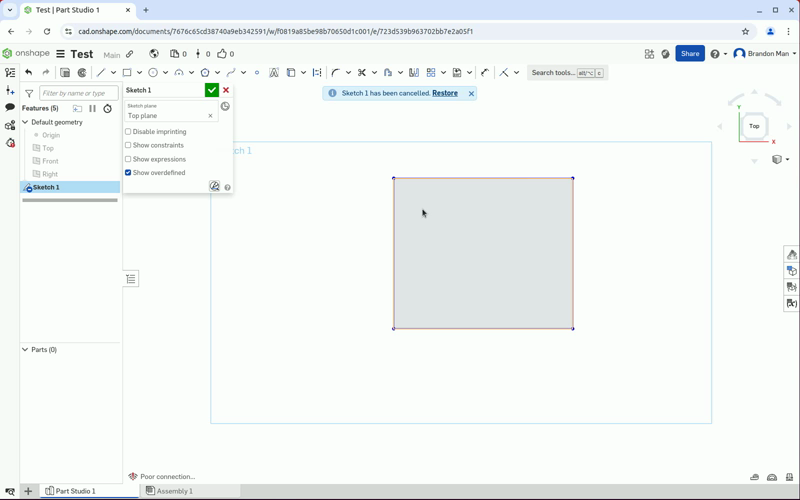
click(422, 208)
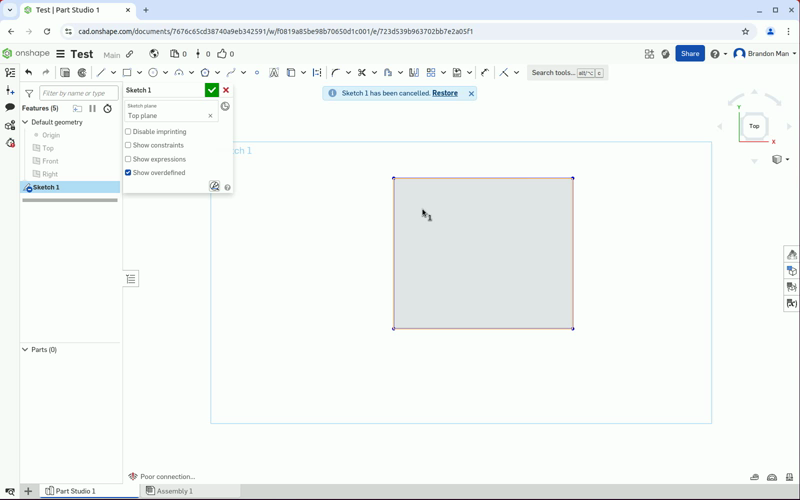
mouse_move(73, 352)
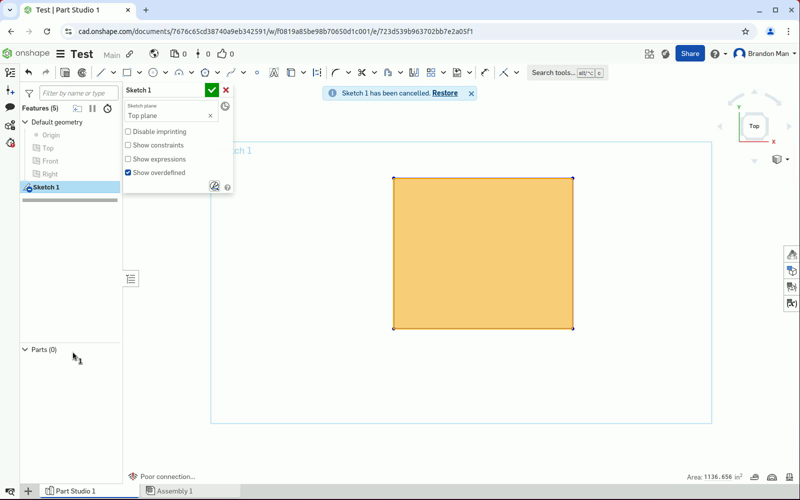
key(shift+y)
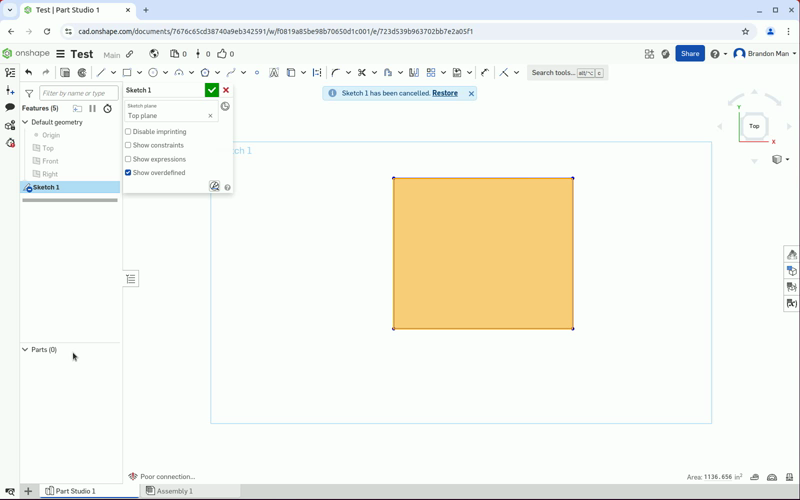
key(shift+e)
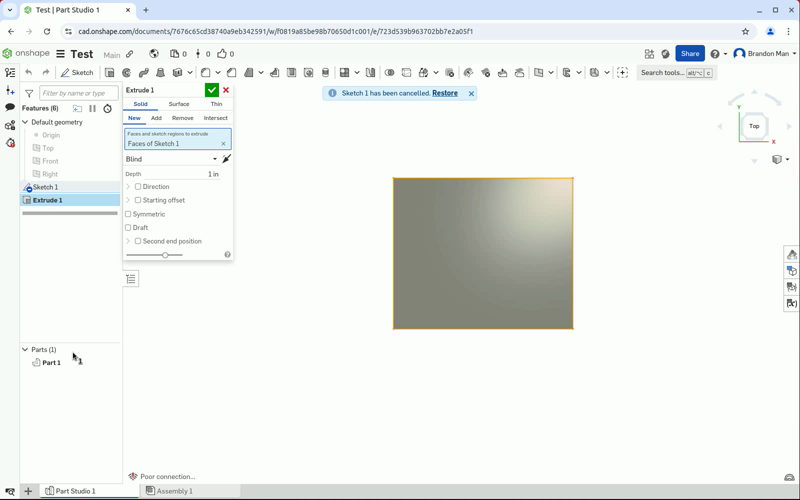
mouse_move(143, 106)
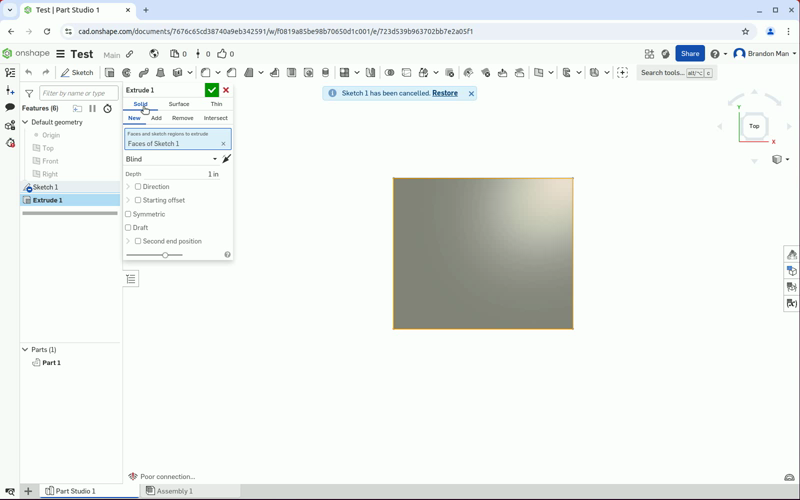
click(143, 106)
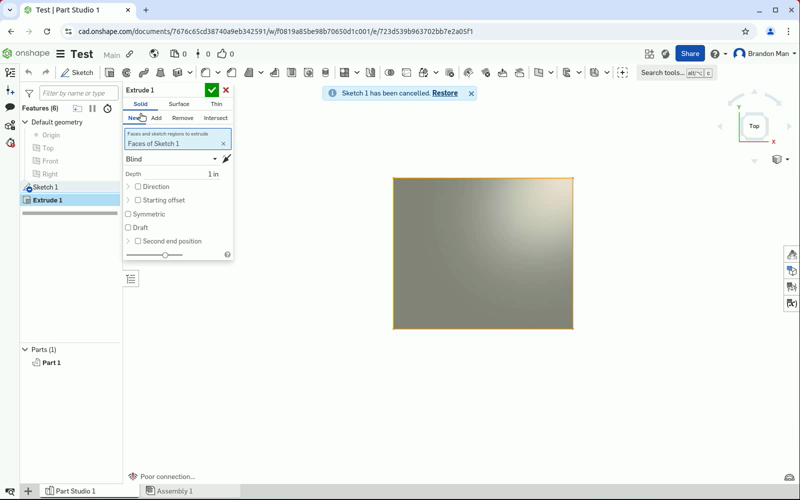
mouse_move(137, 120)
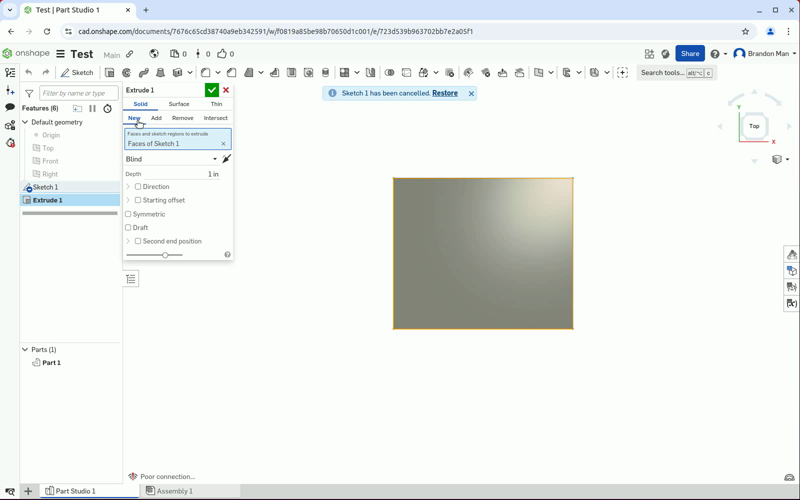
click(137, 120)
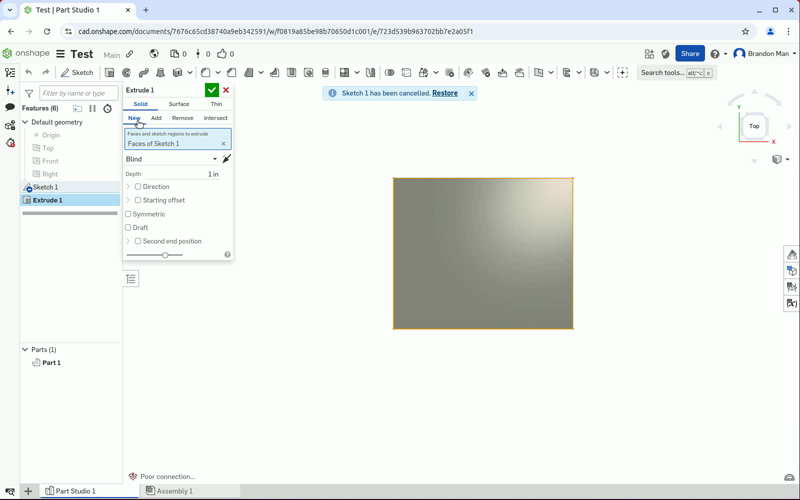
key(tab, 4)
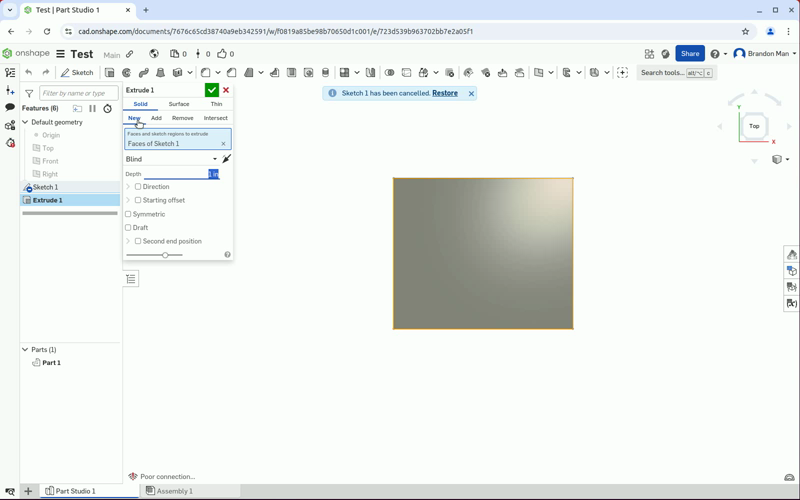
text(15.165)
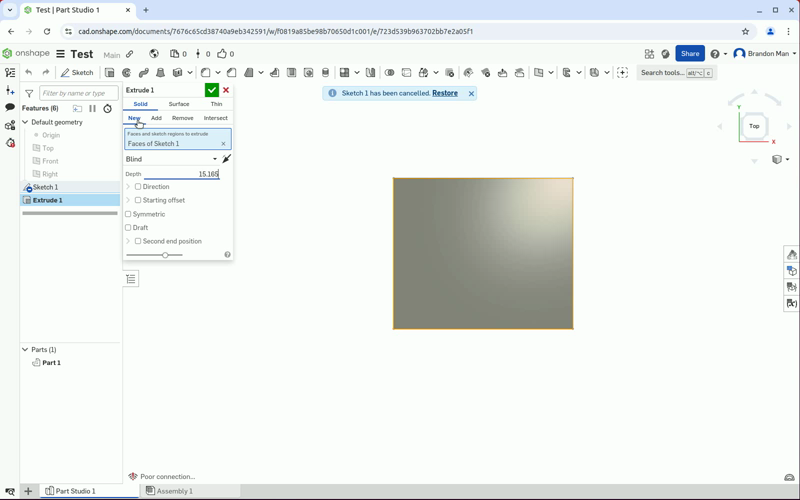
key(enter)
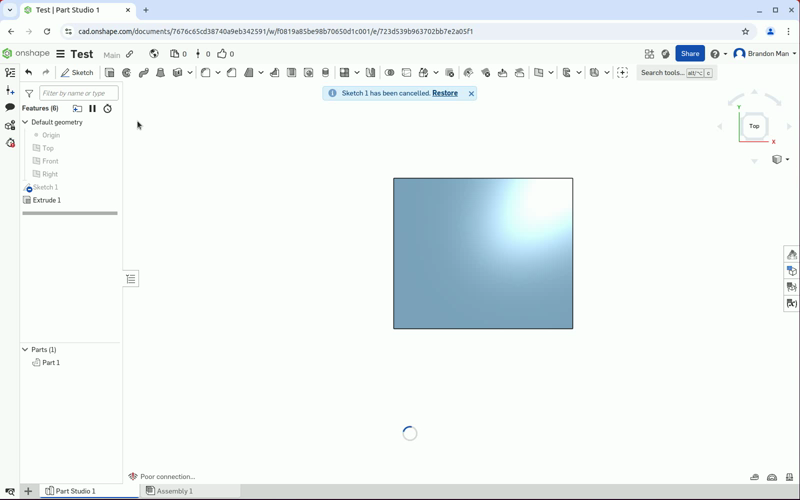
key(shift+h)
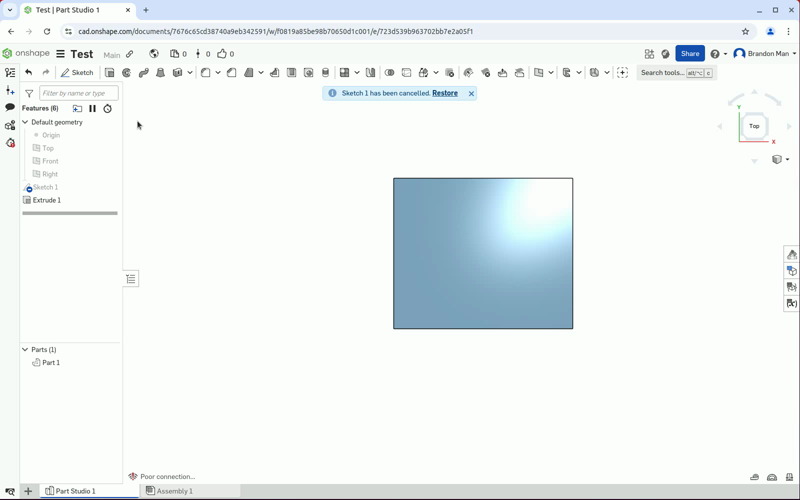
key(shift+h)
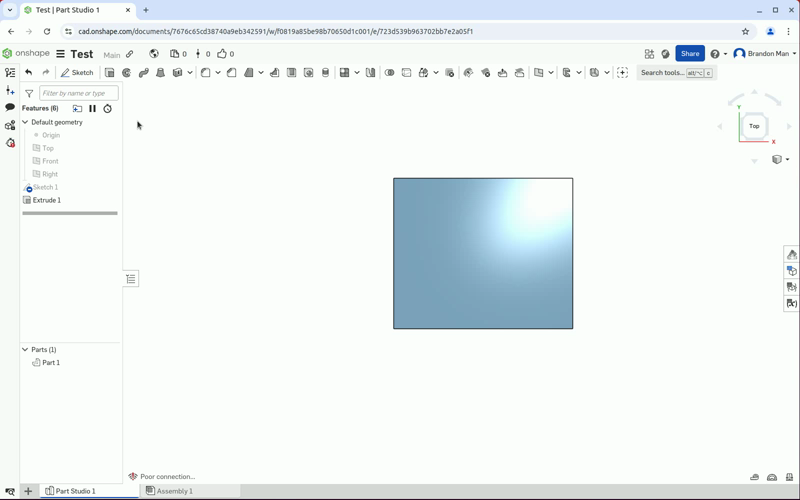
mouse_move(73, 189)
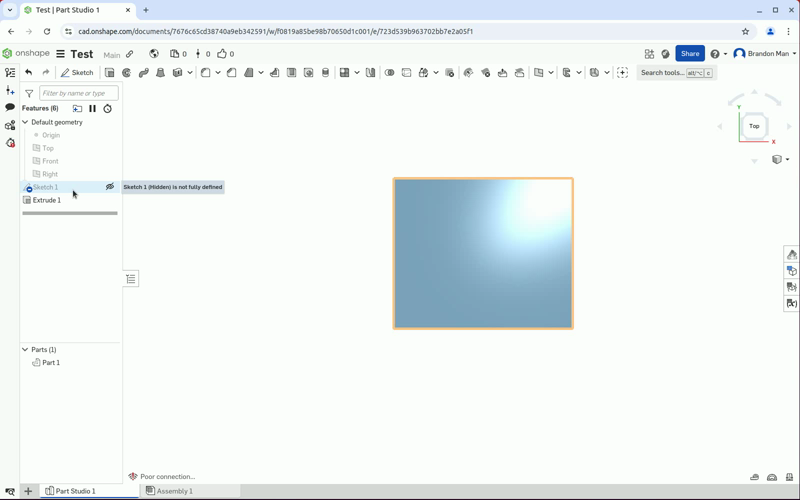
click(73, 189)
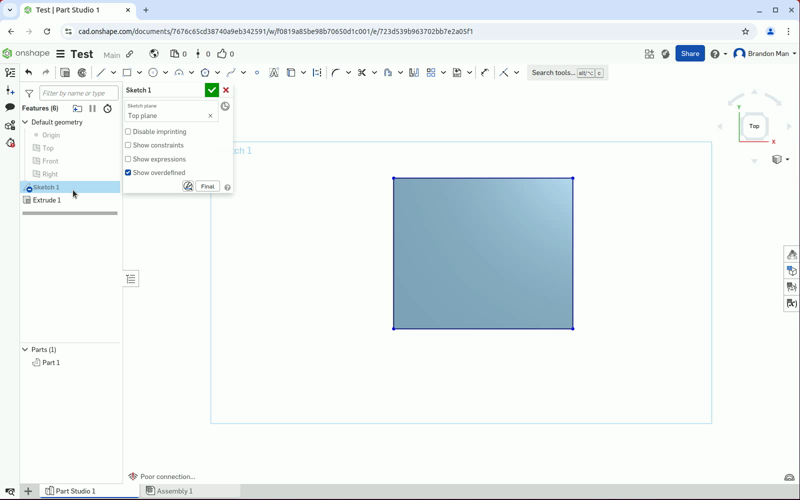
mouse_move(229, 92)
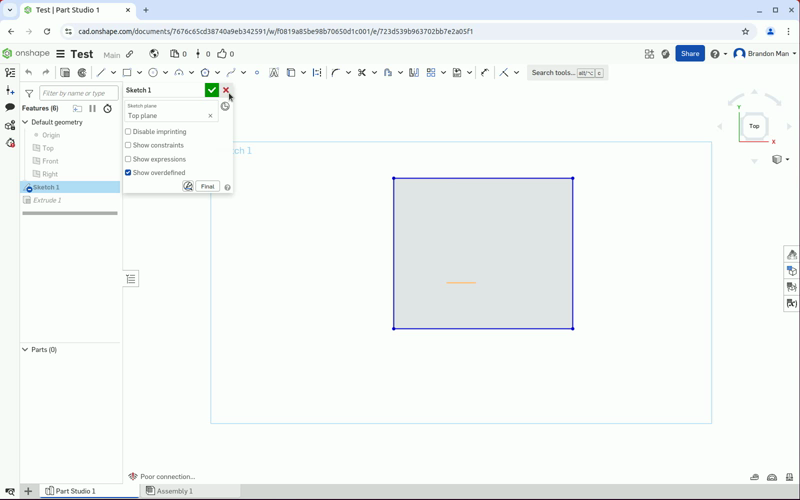
click(229, 92)
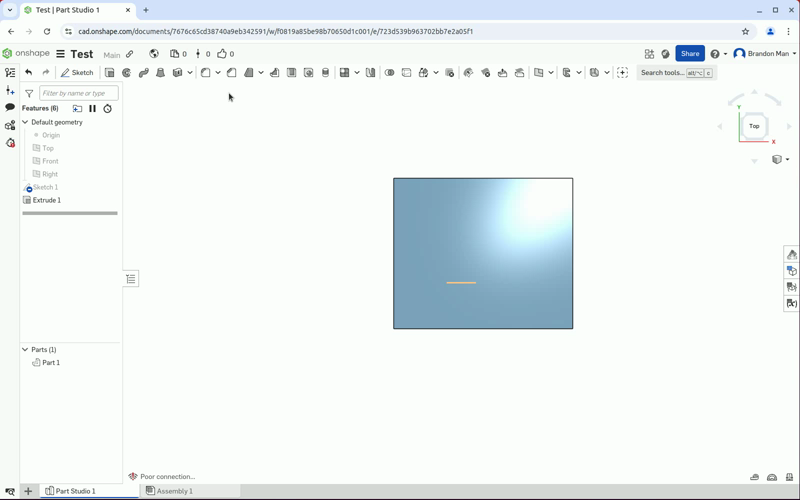
mouse_move(541, 75)
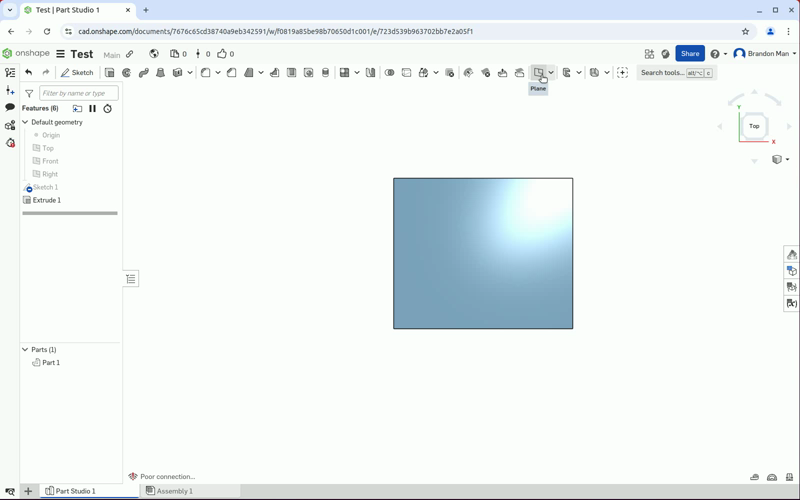
click(541, 75)
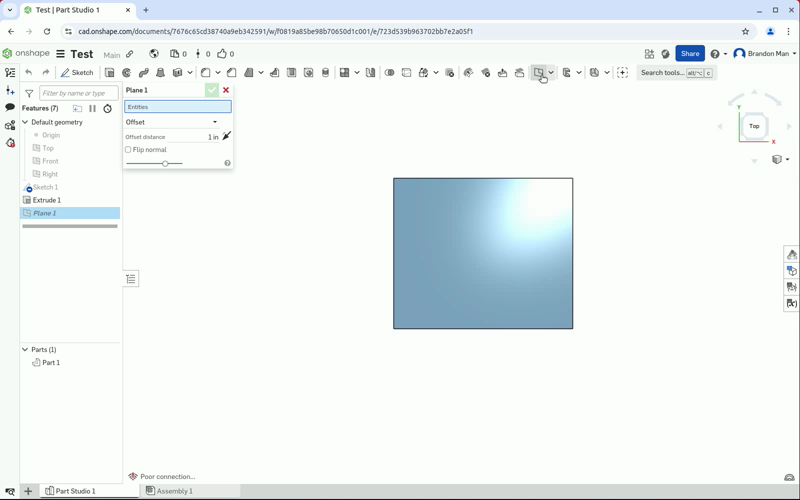
mouse_move(73, 150)
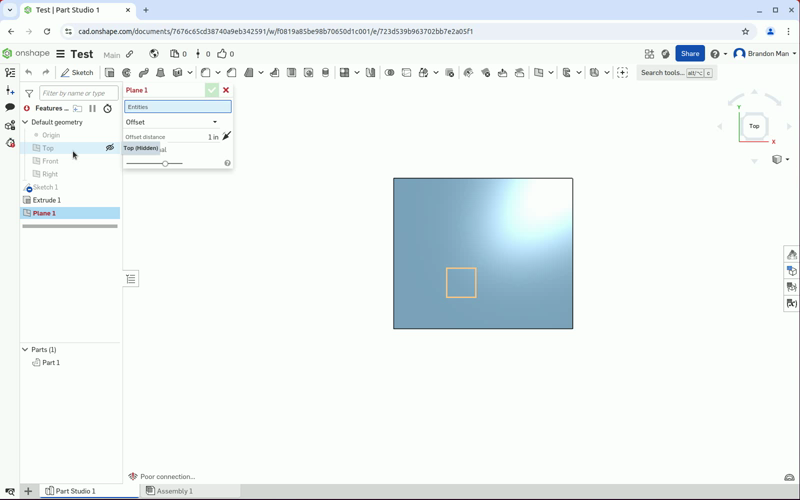
click(73, 150)
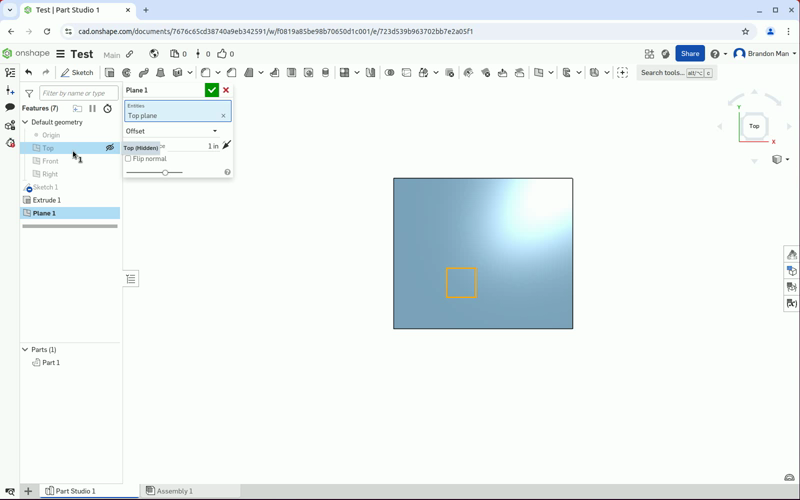
key(tab, 2)
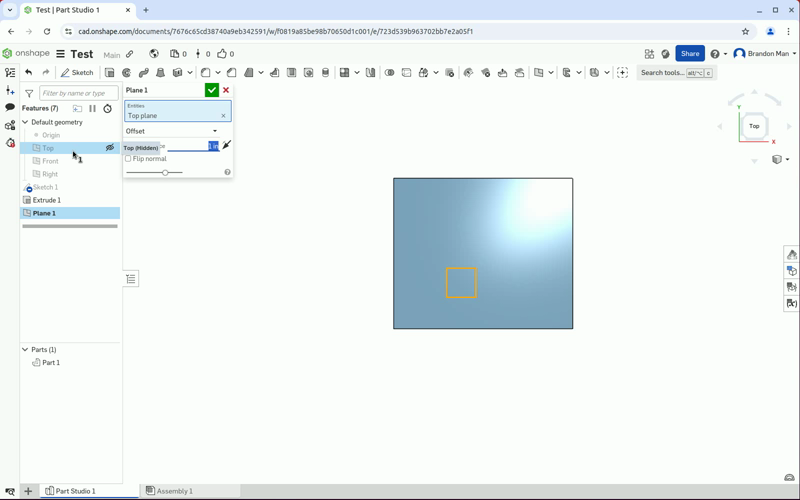
text(15.159)
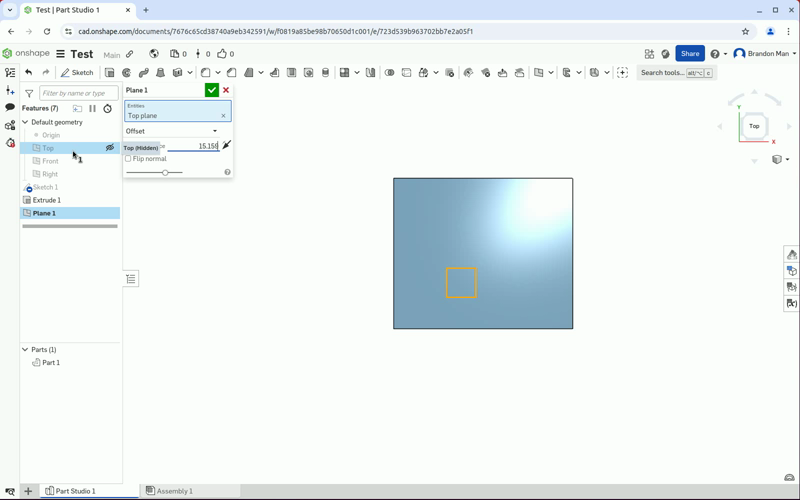
key(enter, 2)
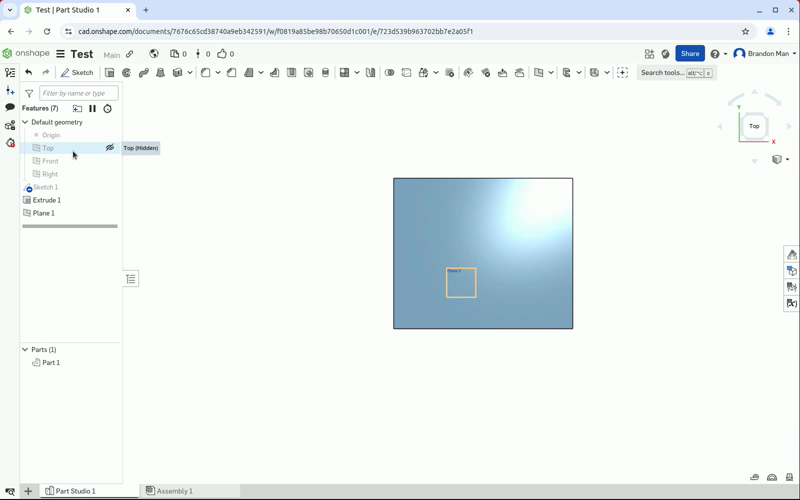
key(shift+s)
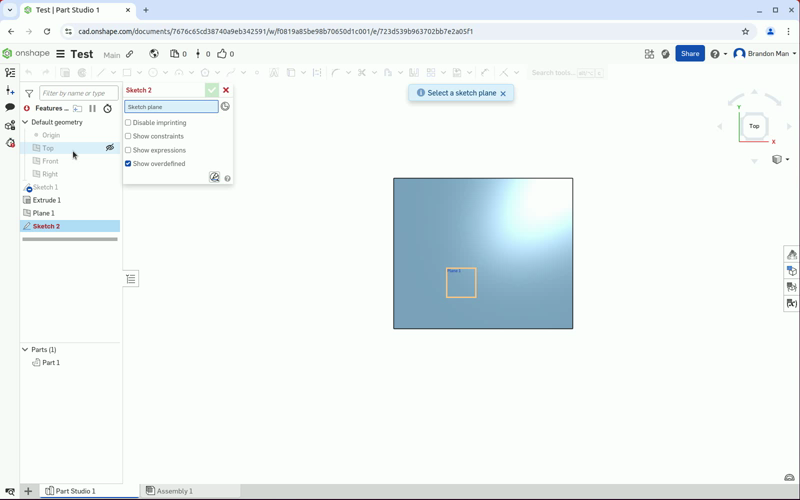
mouse_move(73, 215)
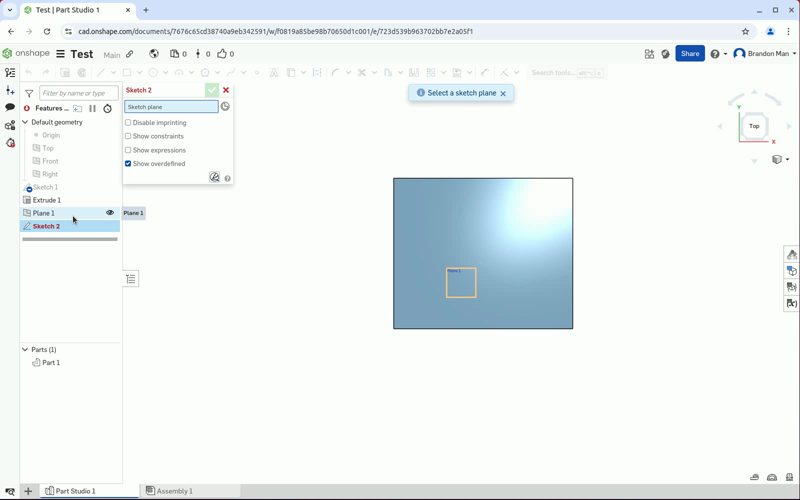
click(73, 215)
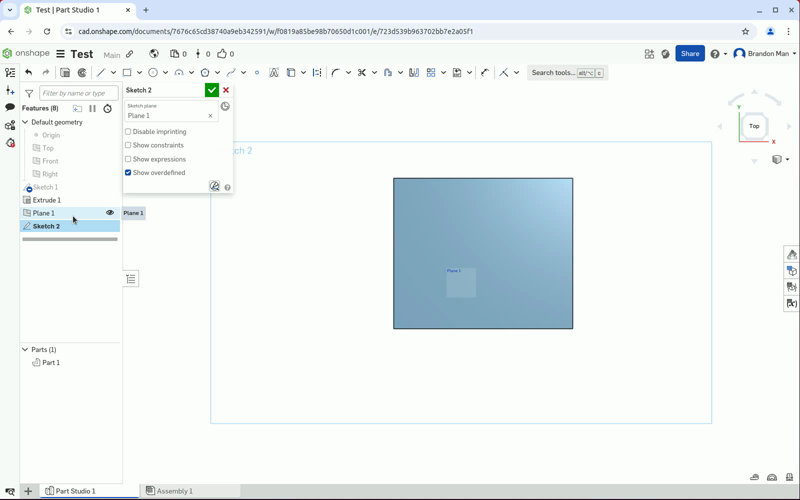
mouse_move(73, 352)
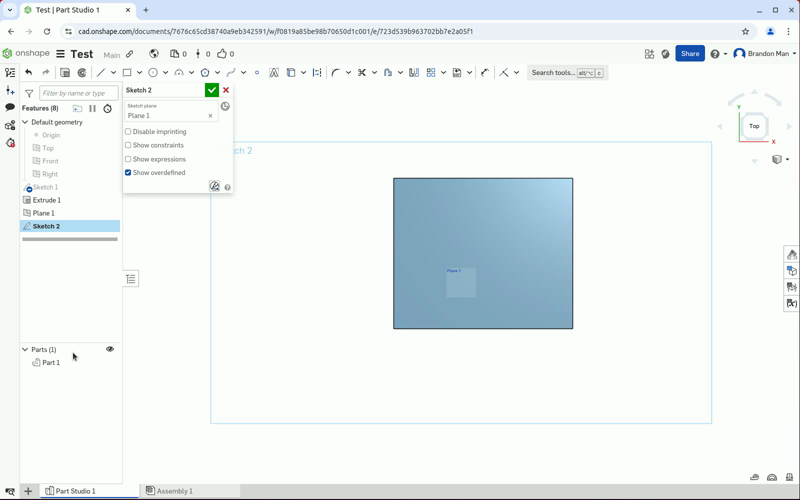
key(y)
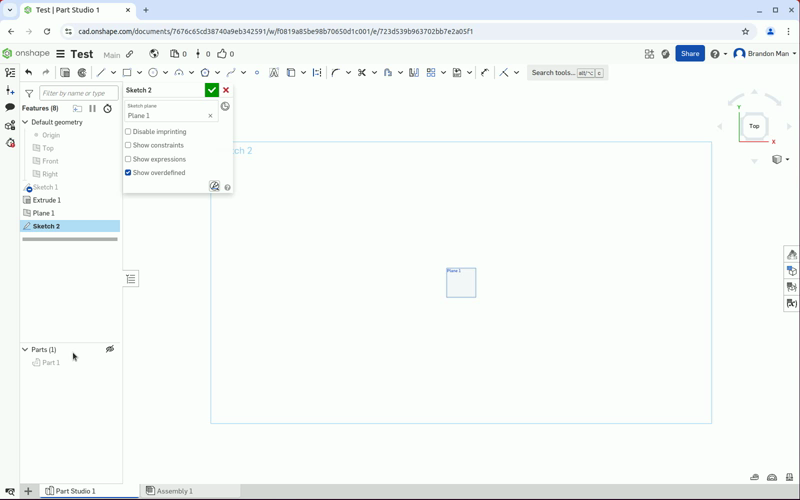
key(l)
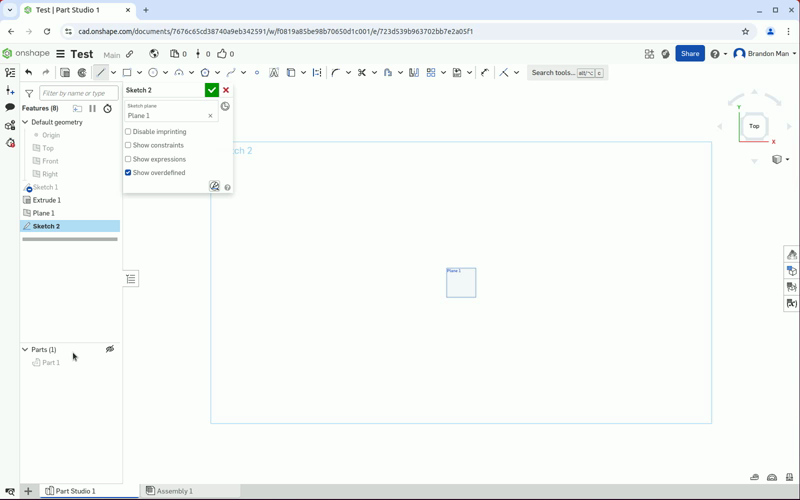
key_down(shift)
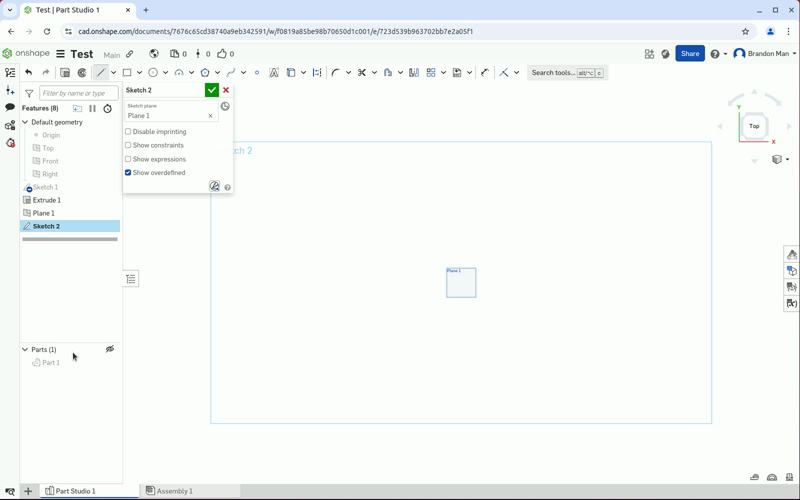
mouse_move(398, 324)
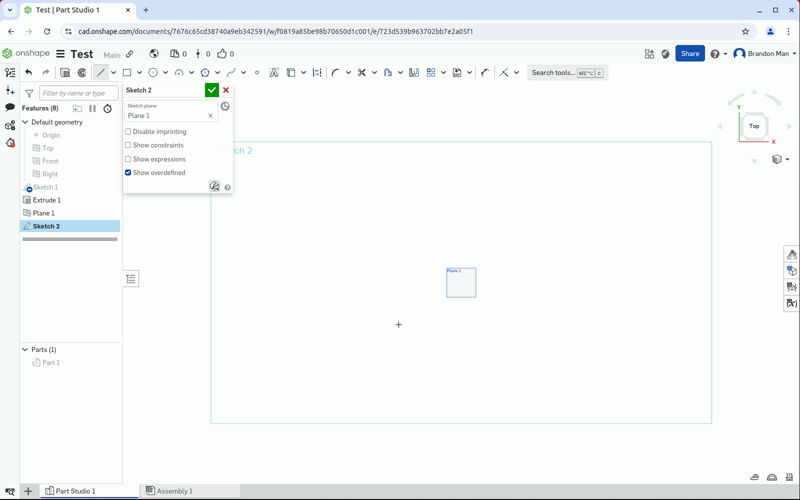
click(398, 324)
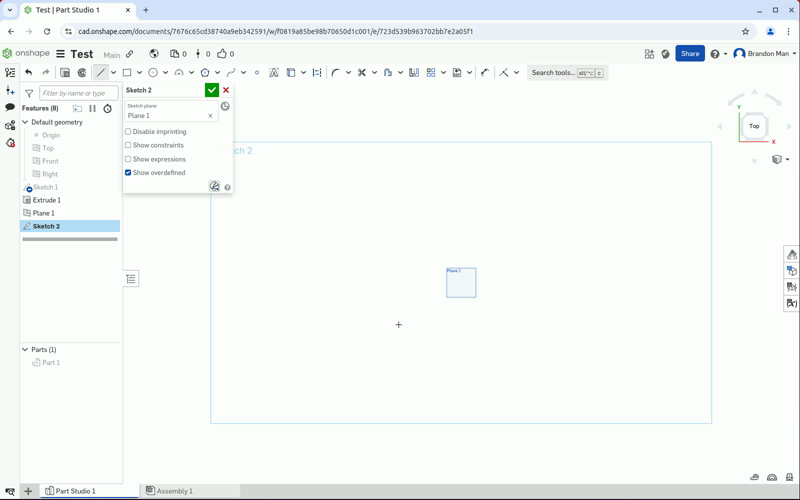
key_up(shift)
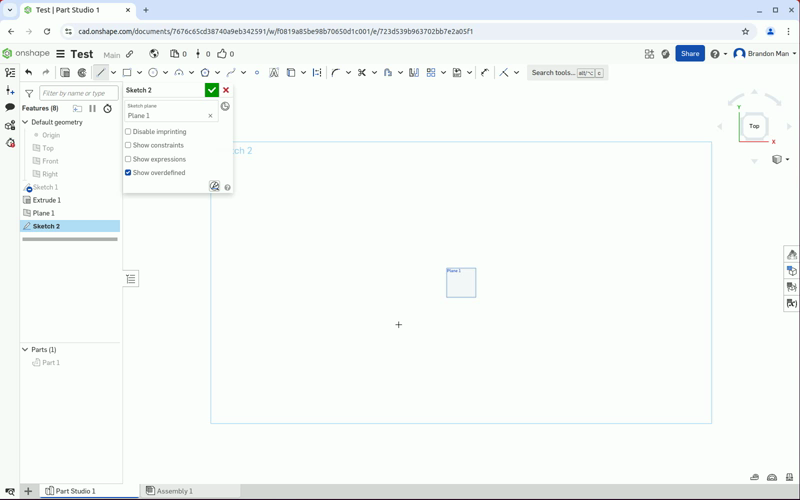
key_down(shift)
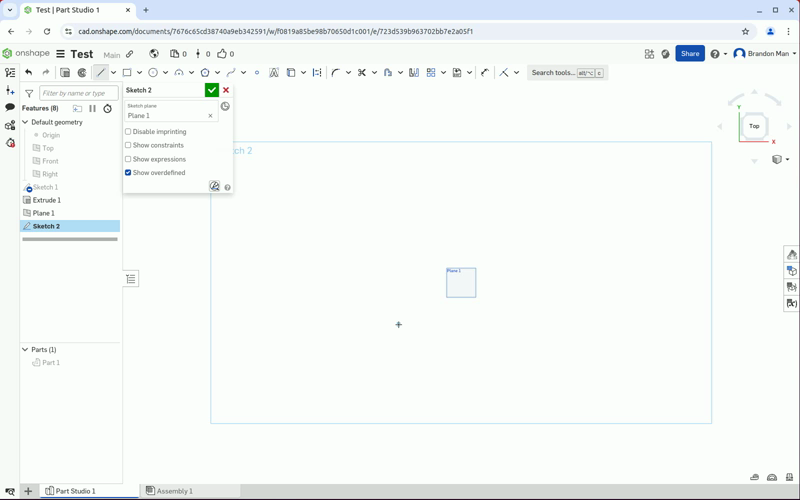
mouse_move(567, 324)
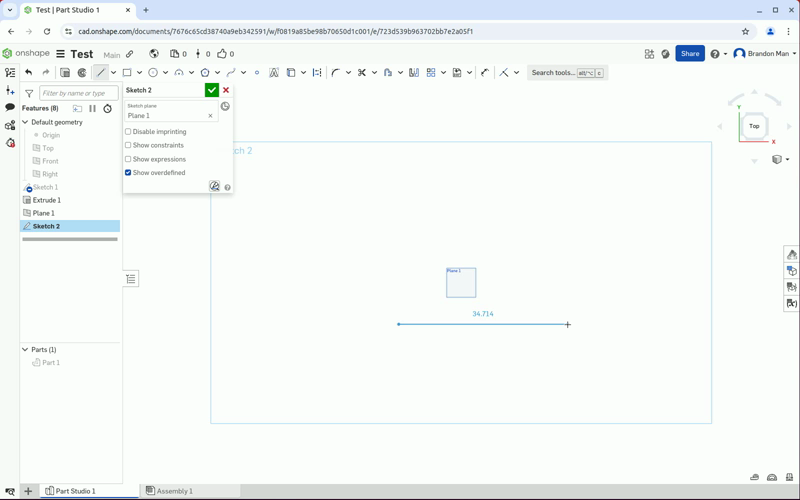
click(567, 324)
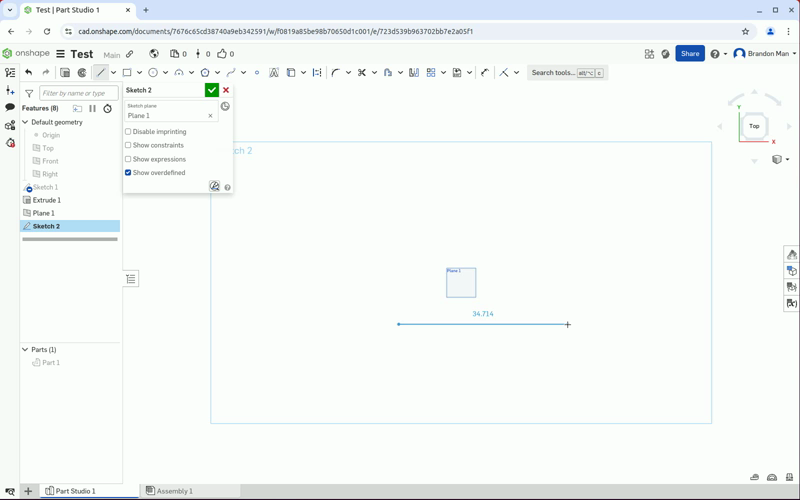
key_up(shift)
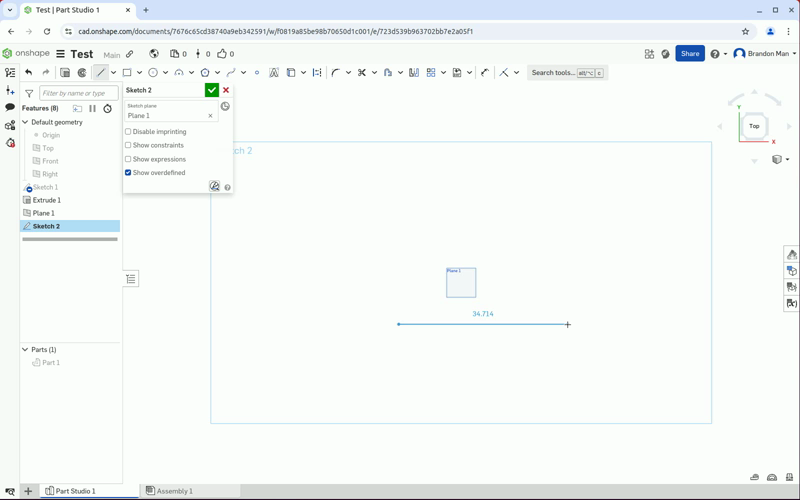
key_down(shift)
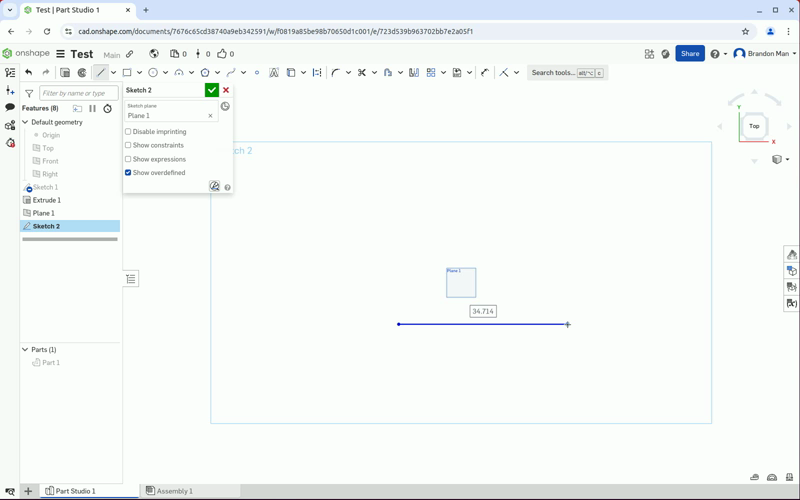
mouse_move(567, 183)
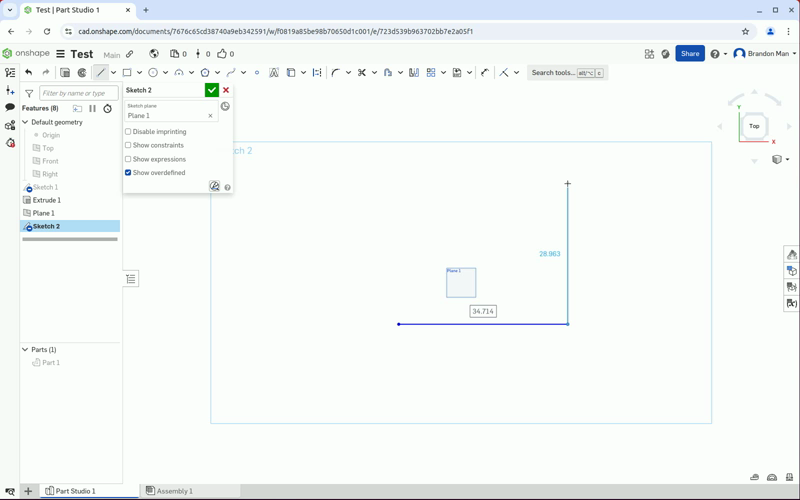
click(567, 183)
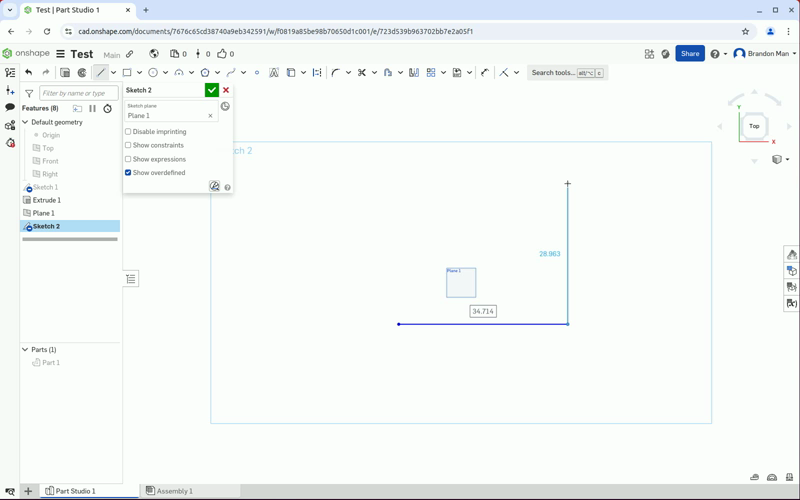
key_up(shift)
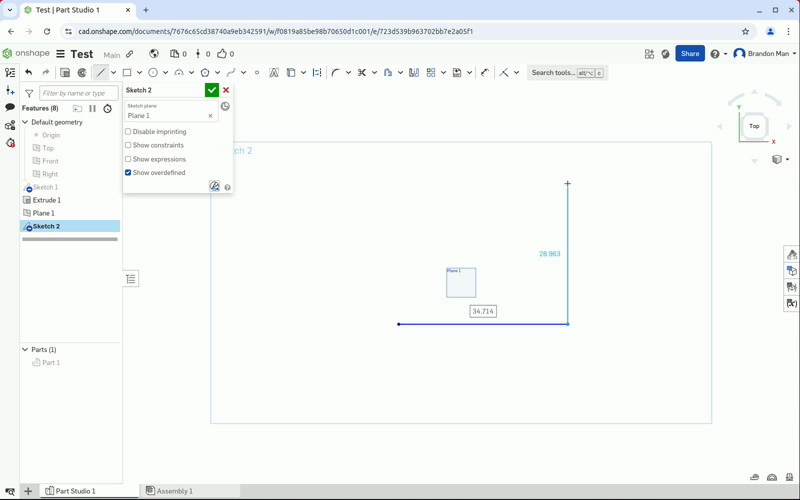
key_down(shift)
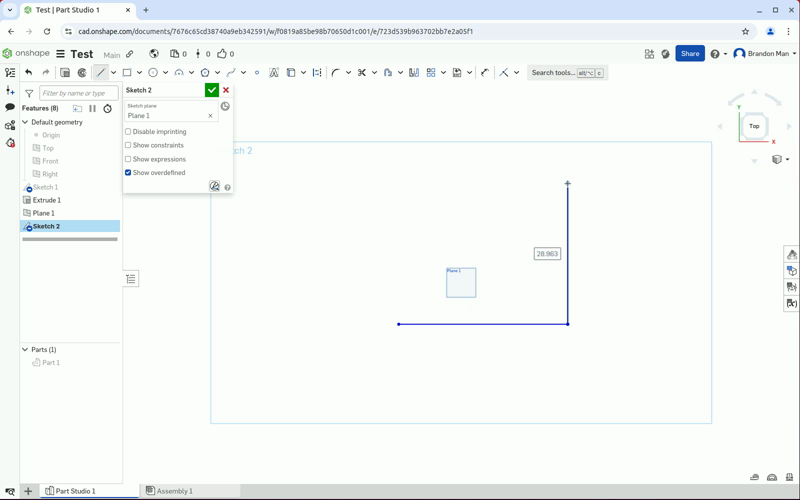
mouse_move(398, 183)
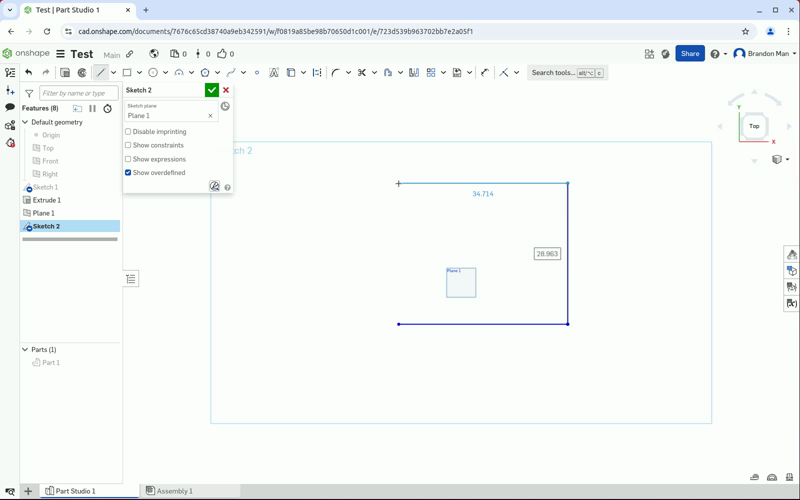
click(398, 183)
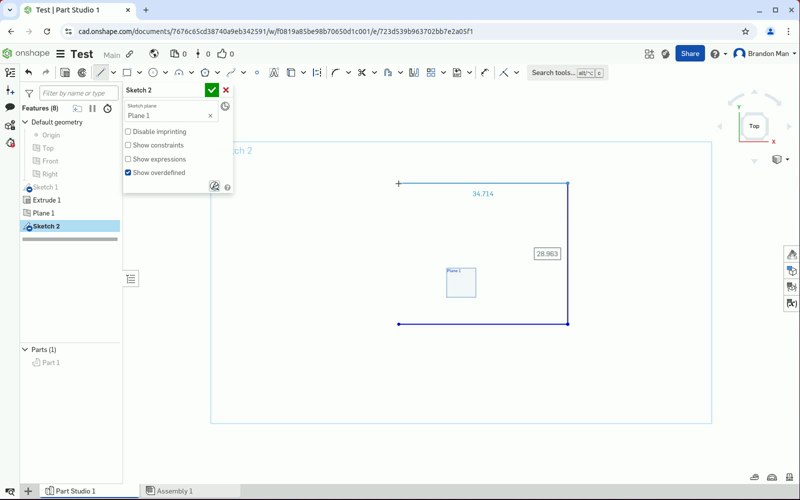
key_up(shift)
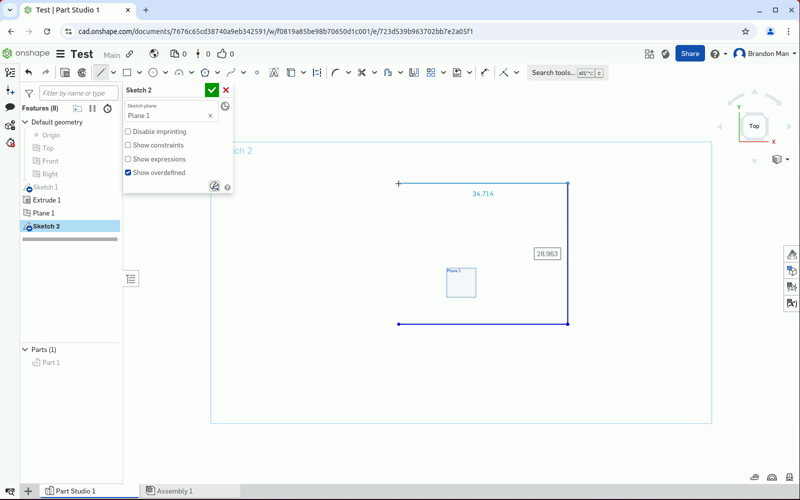
key_down(shift)
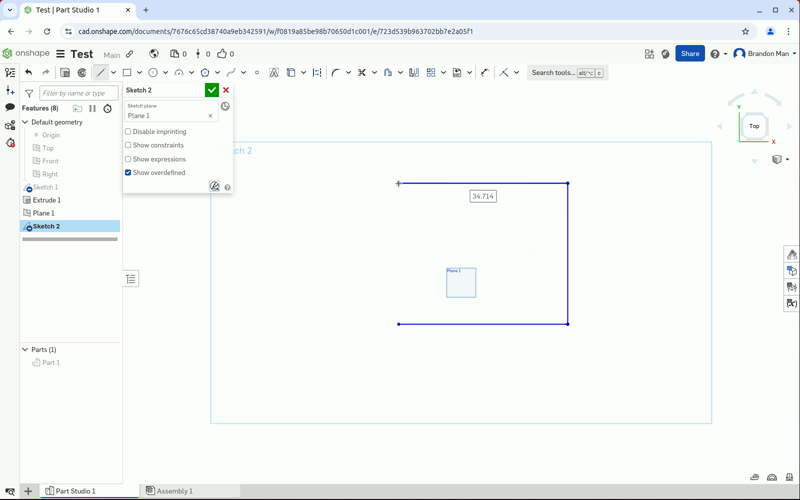
mouse_move(398, 324)
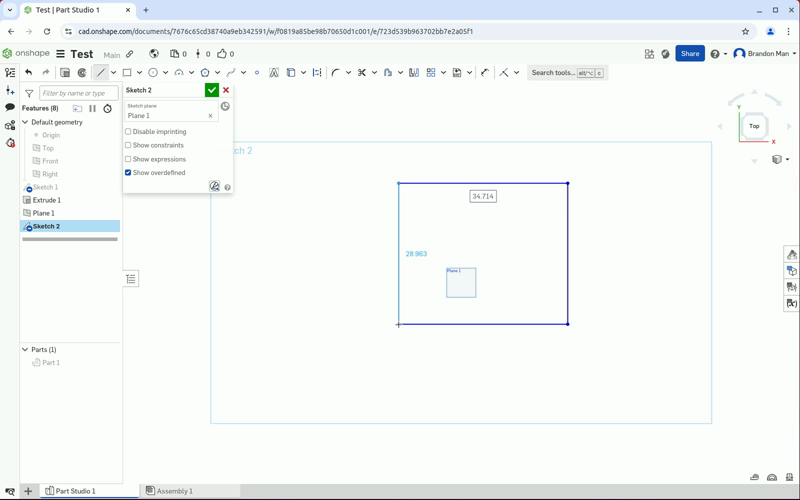
key_up(shift)
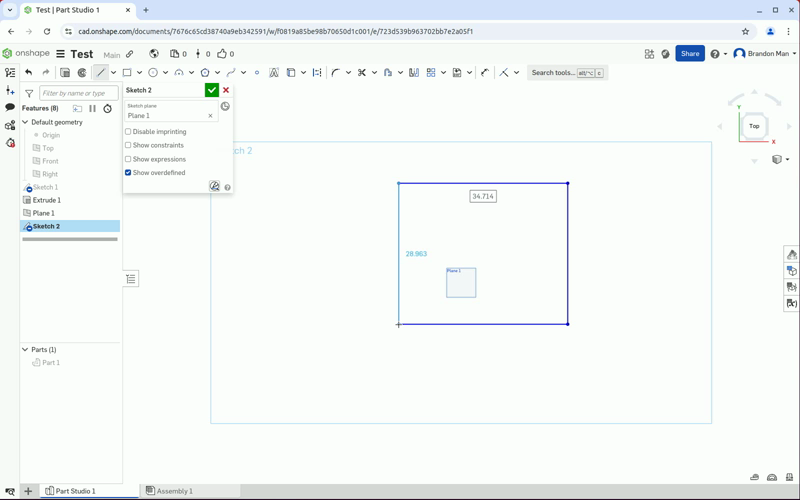
click(398, 324)
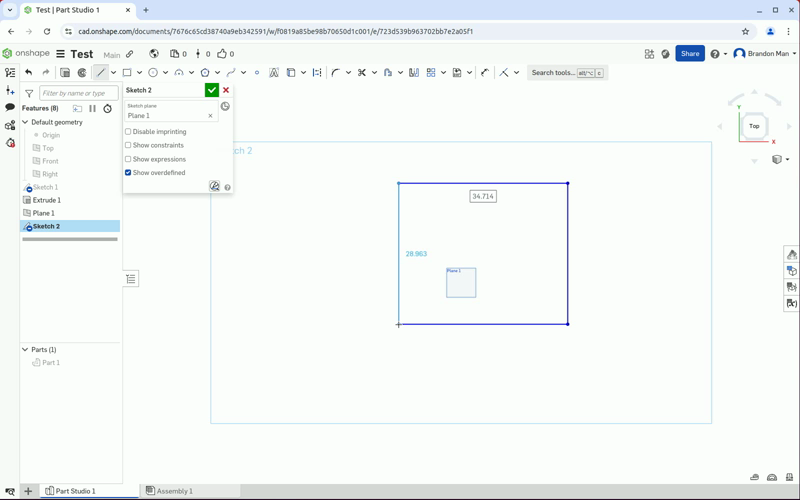
key(esc)
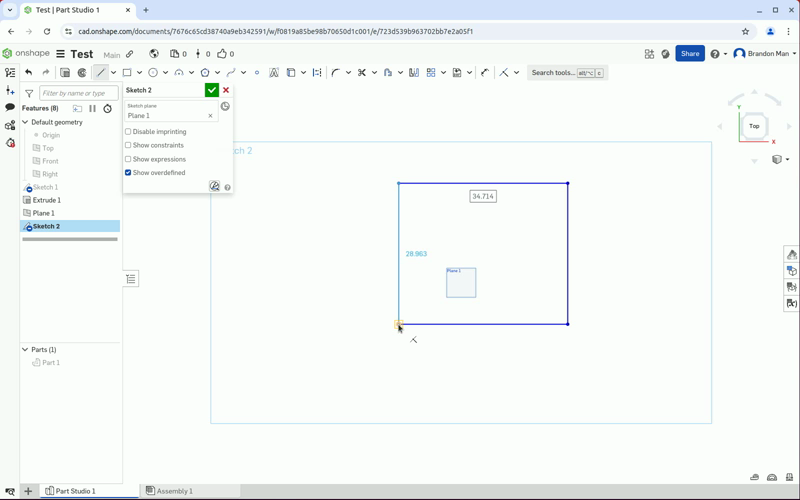
mouse_move(540, 227)
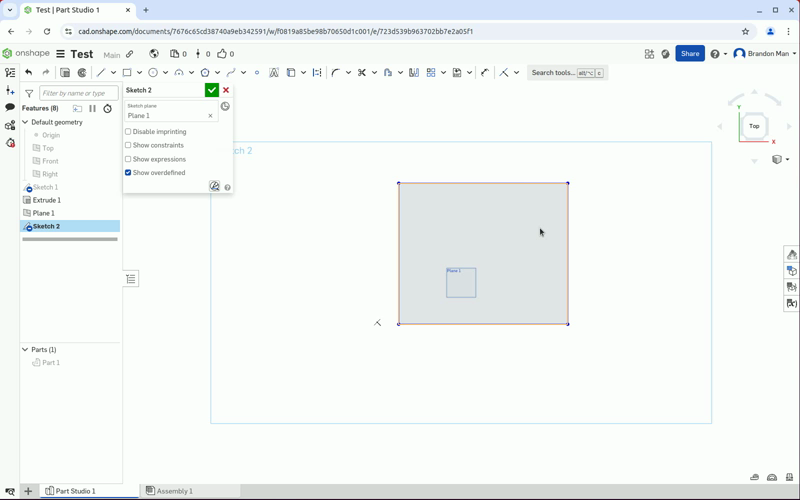
click(540, 227)
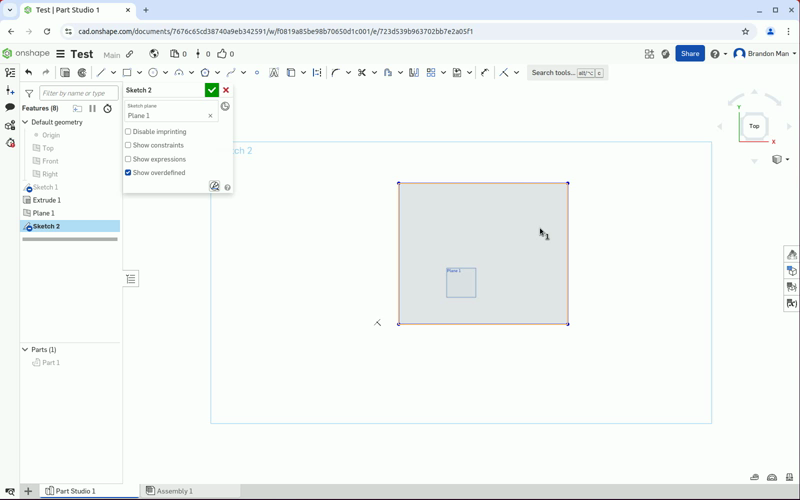
mouse_move(73, 352)
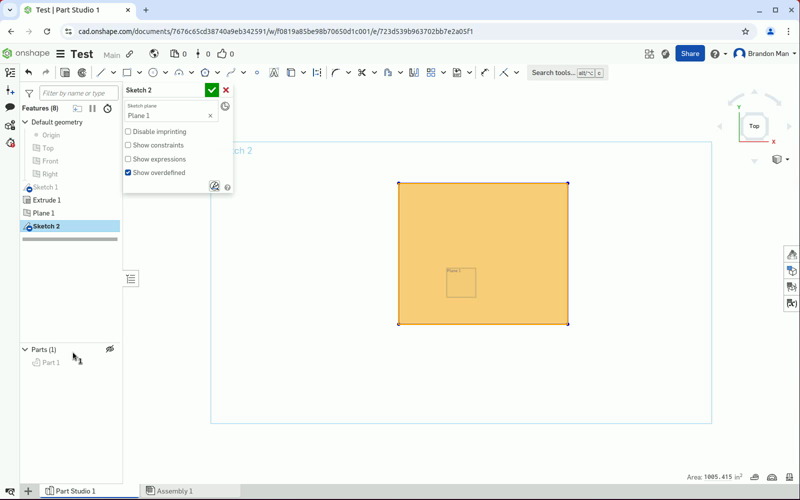
key(shift+y)
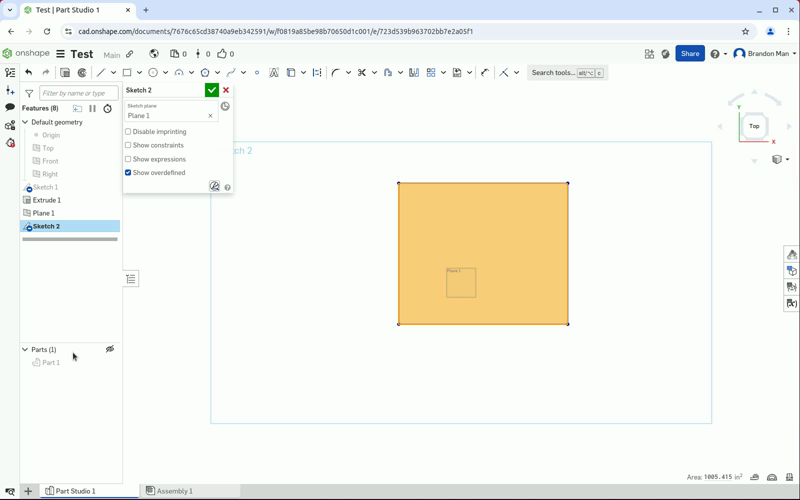
key(shift+e)
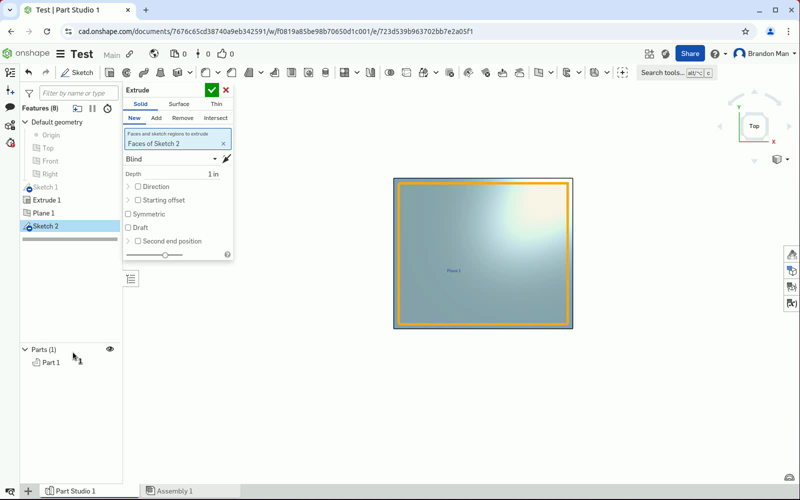
mouse_move(143, 106)
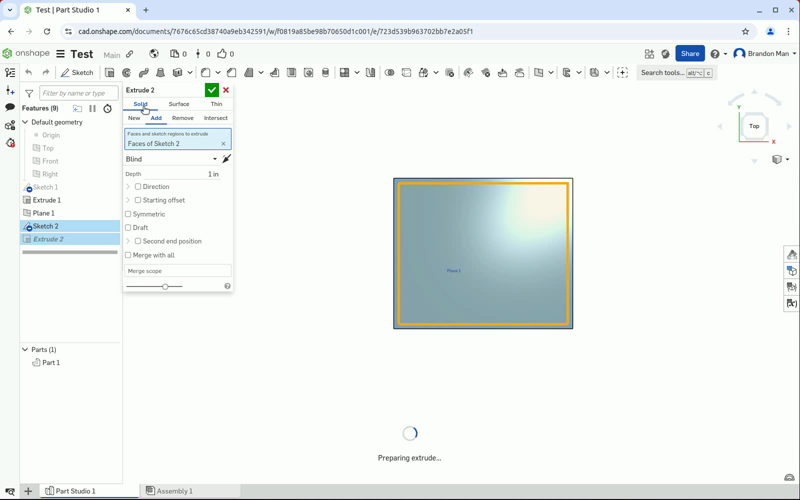
click(143, 106)
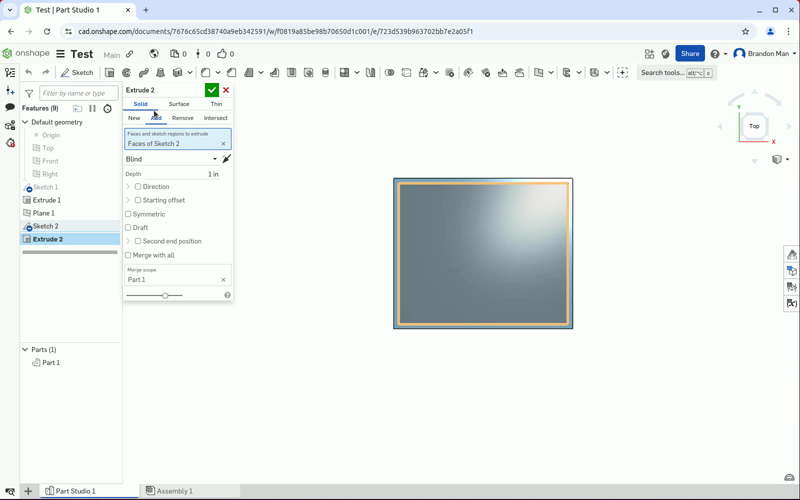
mouse_move(186, 120)
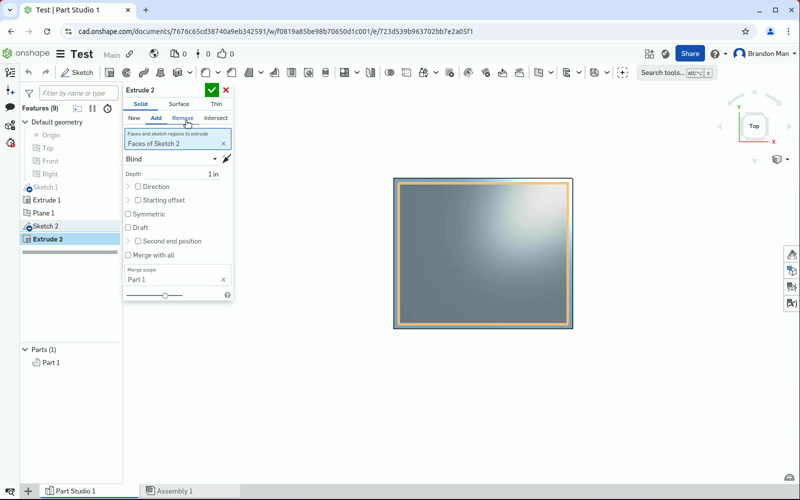
click(186, 120)
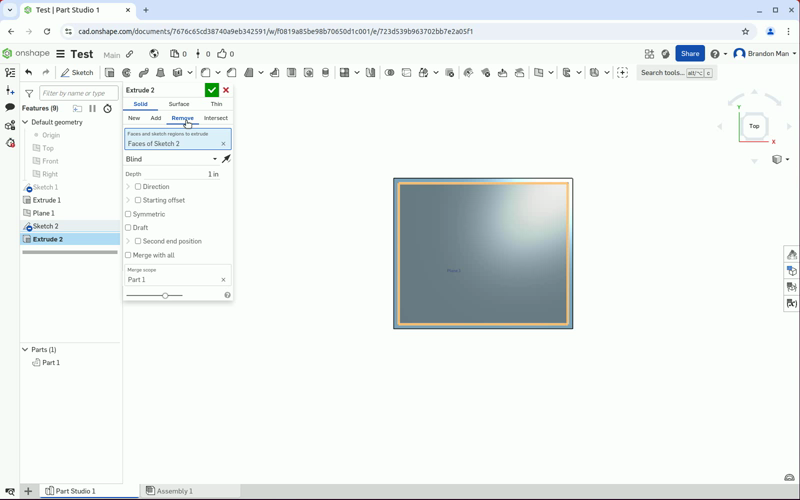
key(tab, 4)
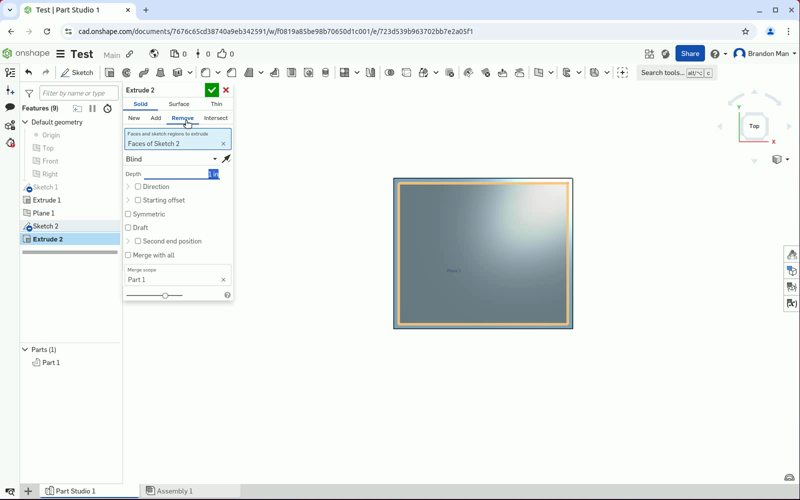
text(8.906)
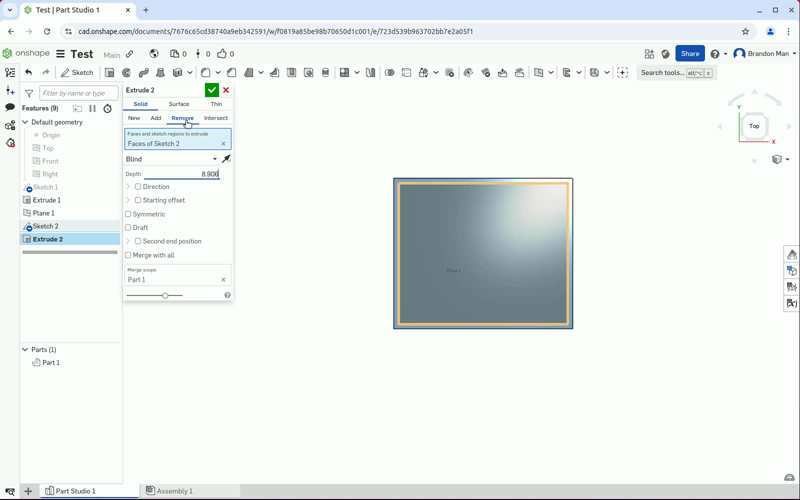
key(tab, 6)
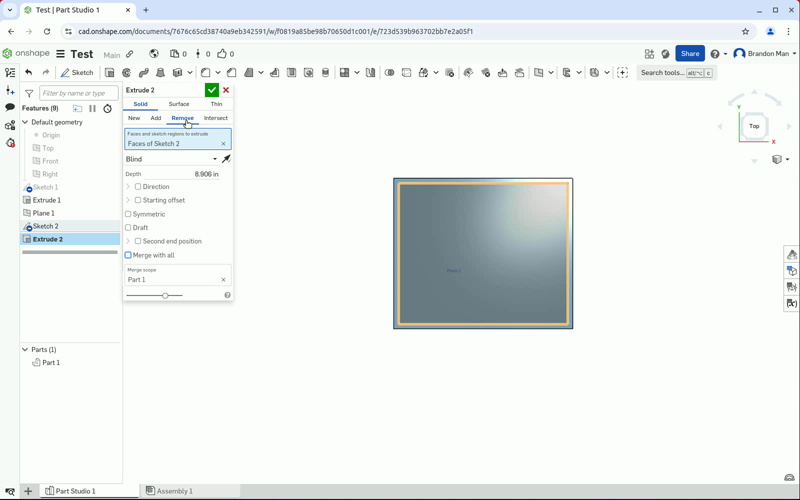
key(space)
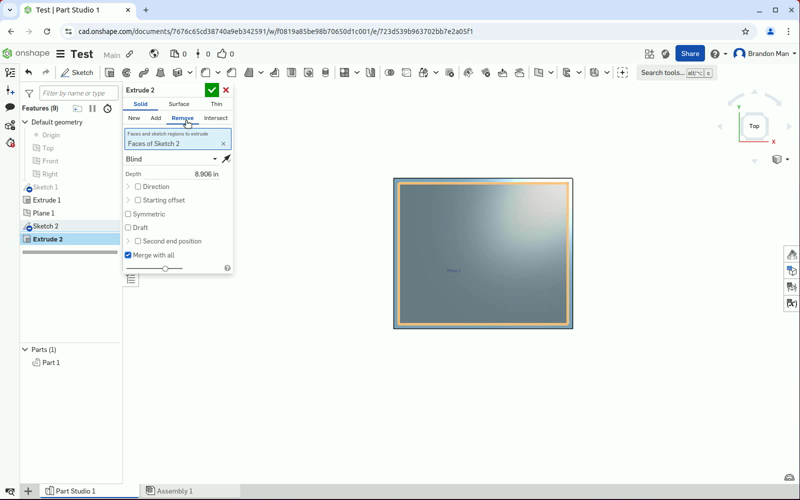
key(enter)
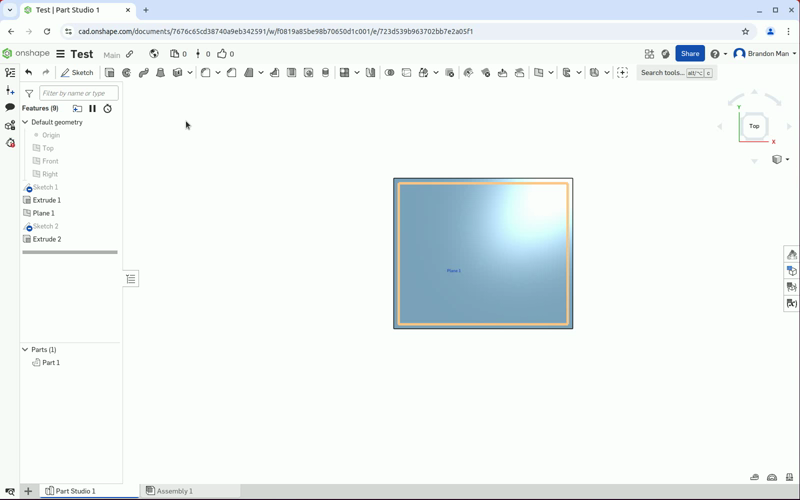
key(shift+h)
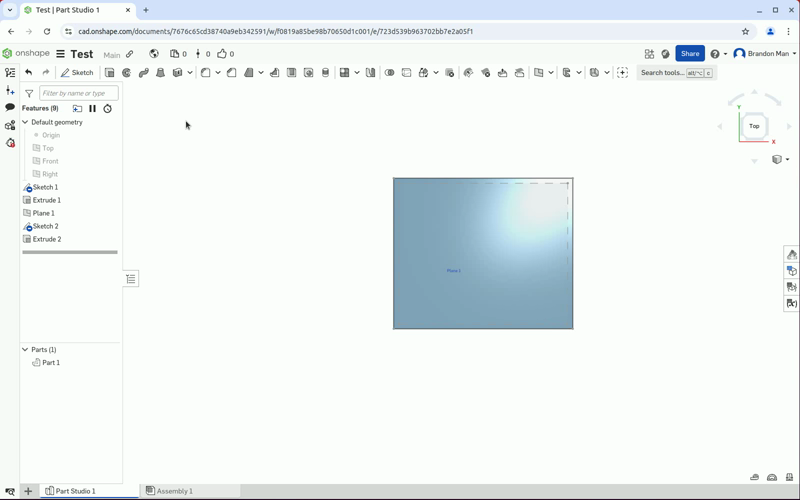
key(shift+h)
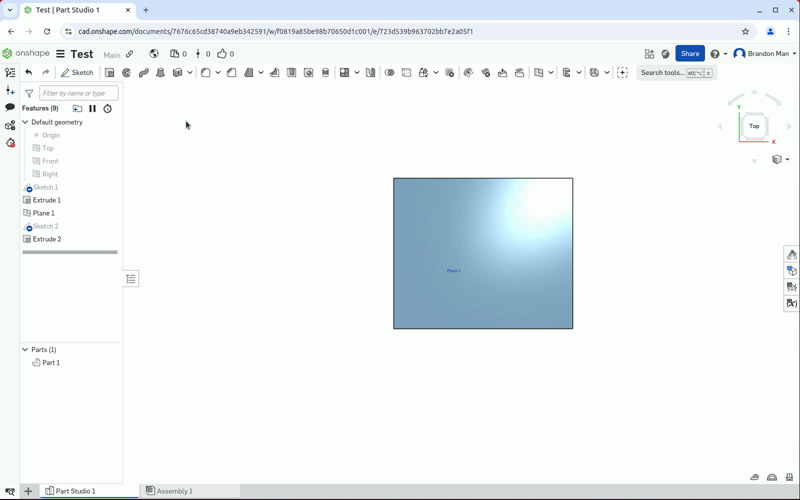
mouse_move(73, 189)
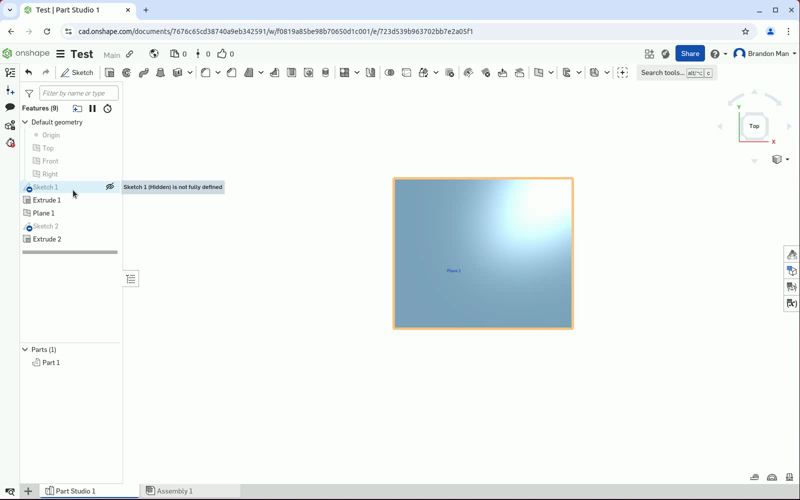
click(73, 189)
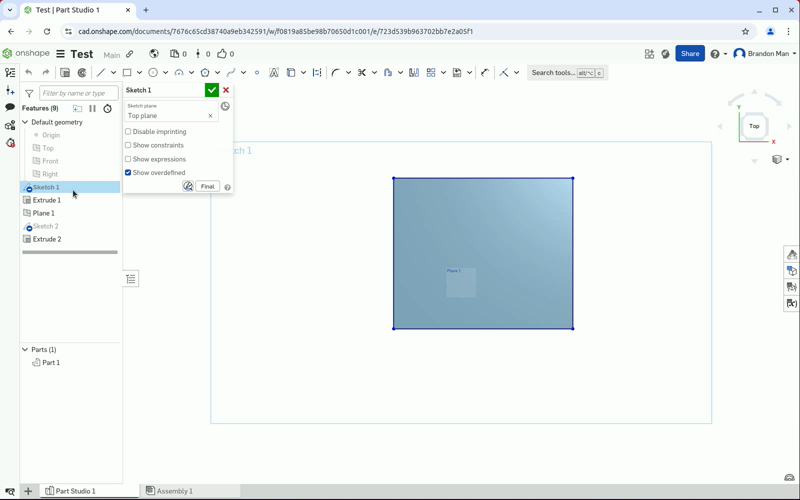
mouse_move(229, 92)
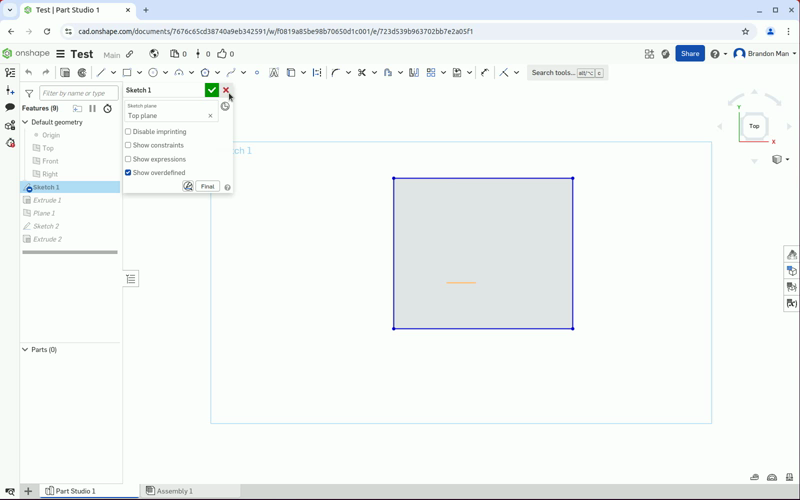
click(229, 92)
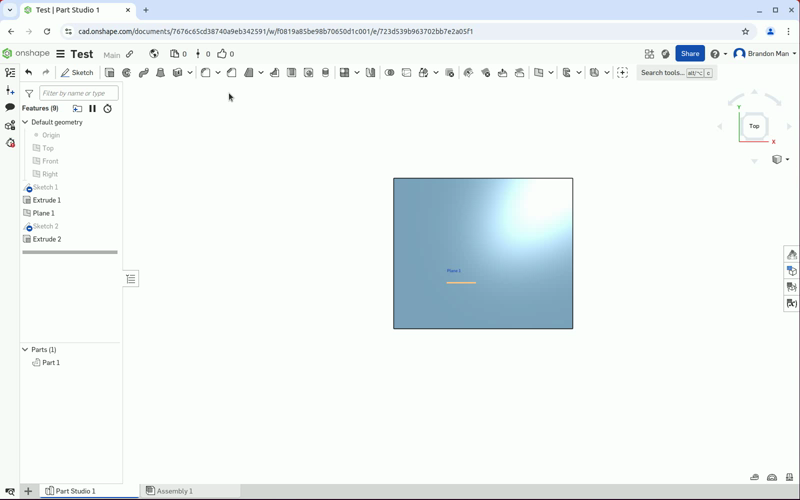
mouse_move(541, 75)
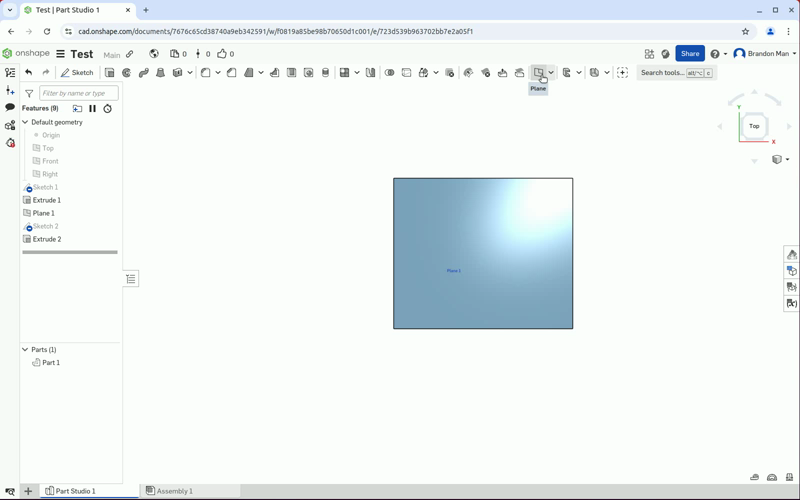
click(541, 75)
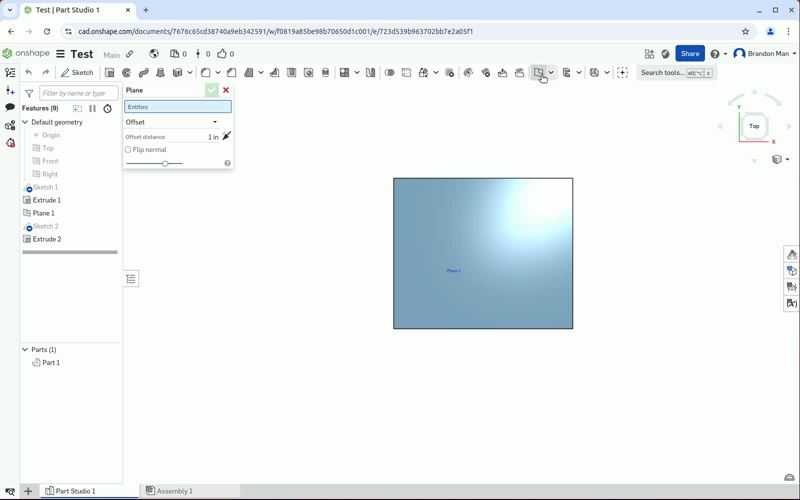
mouse_move(73, 150)
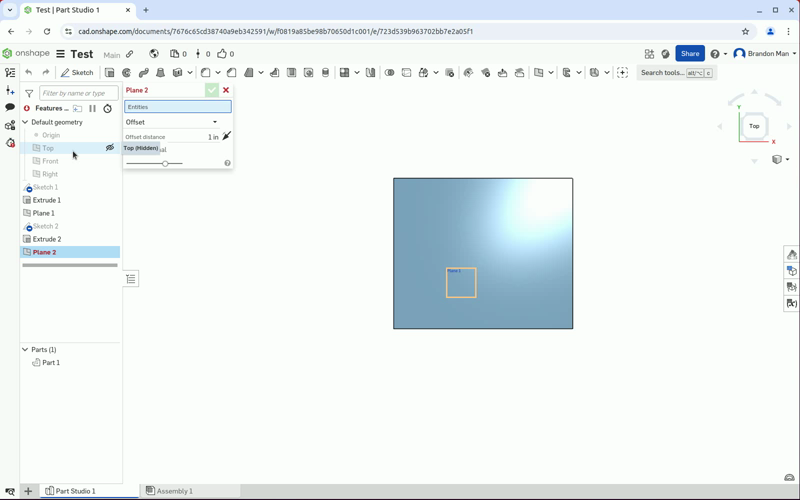
click(73, 150)
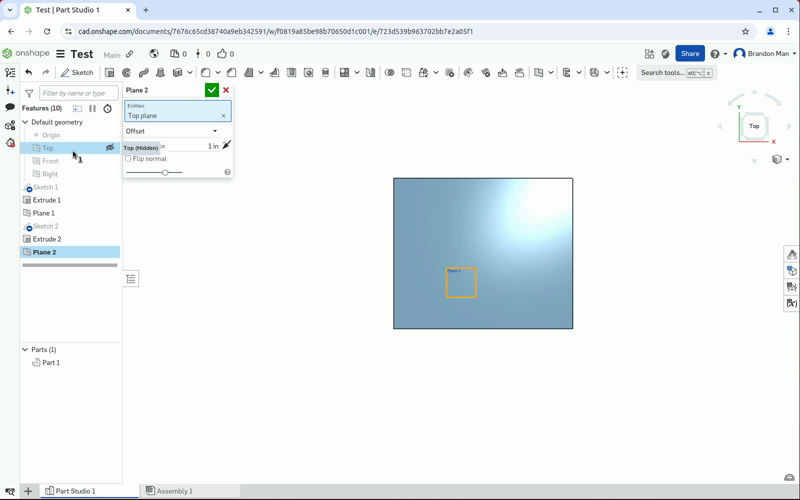
key(tab, 2)
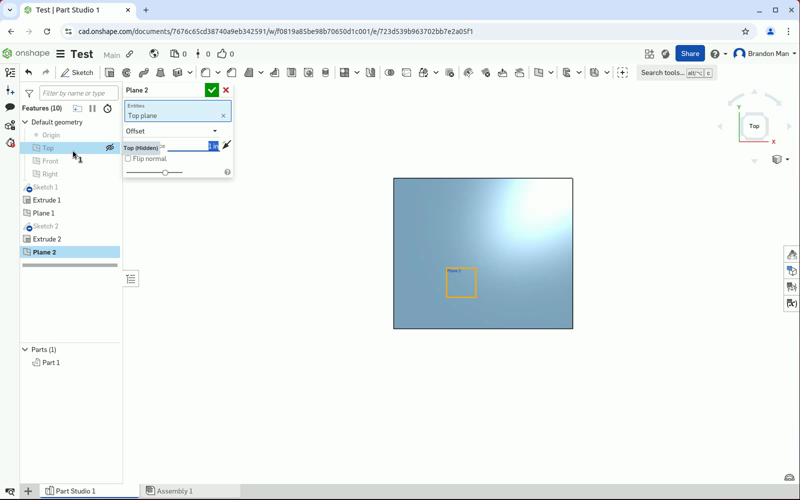
text(6.255)
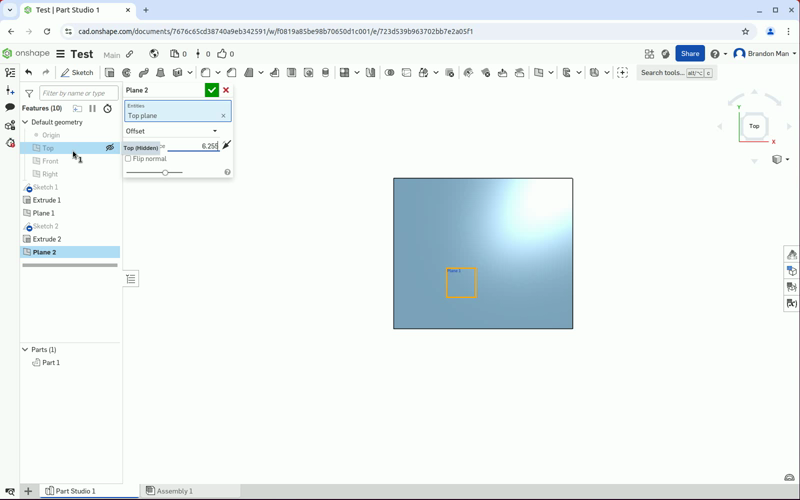
key(enter, 2)
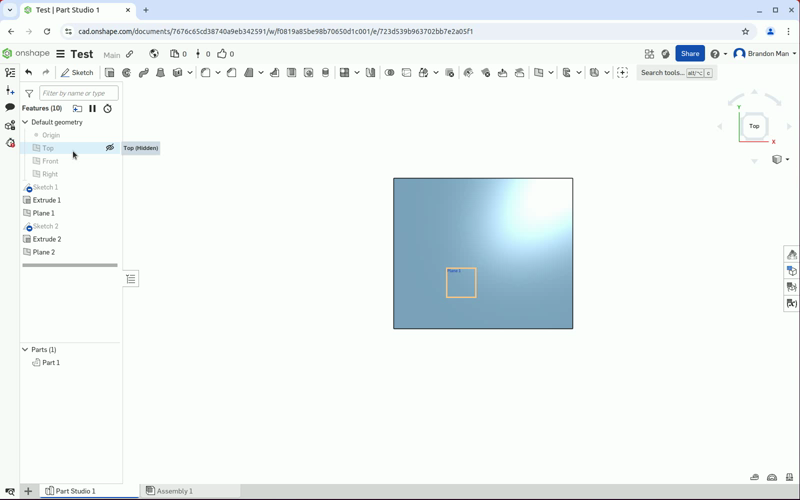
key(shift+s)
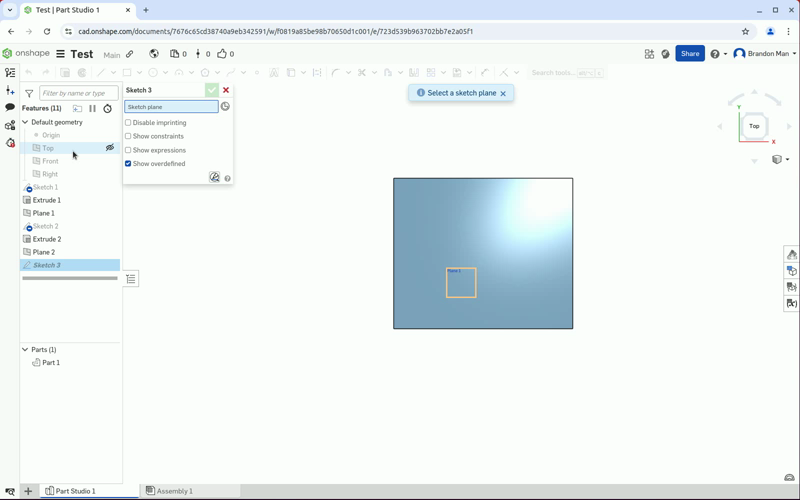
mouse_move(73, 254)
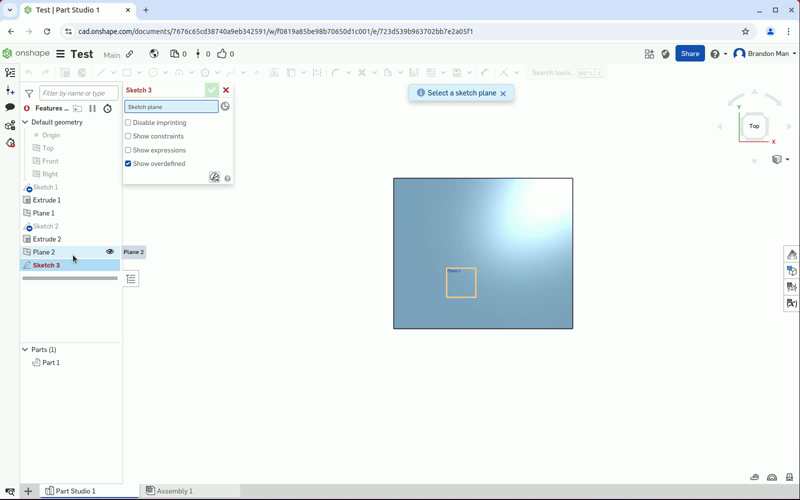
click(73, 254)
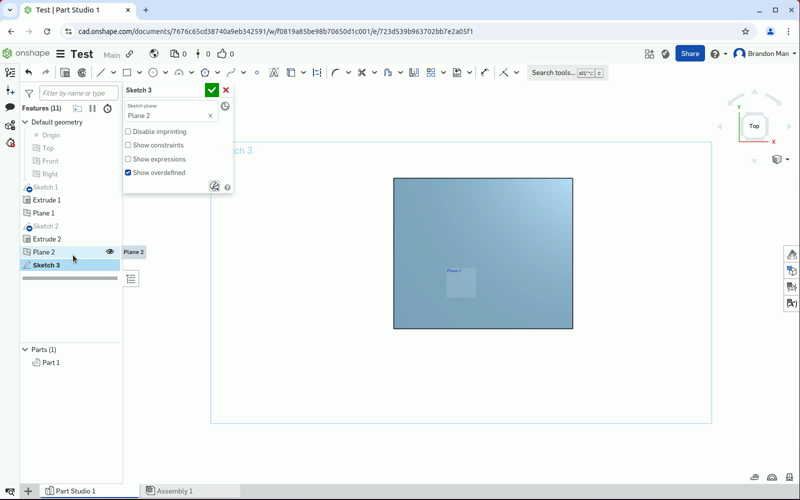
mouse_move(73, 352)
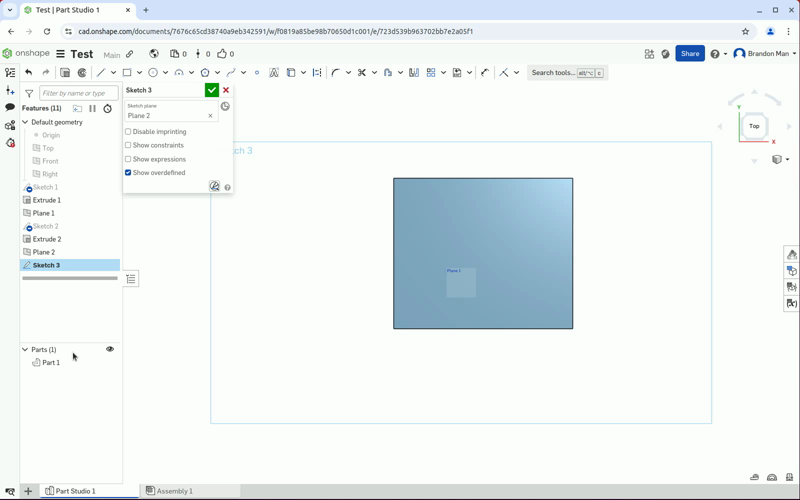
key(y)
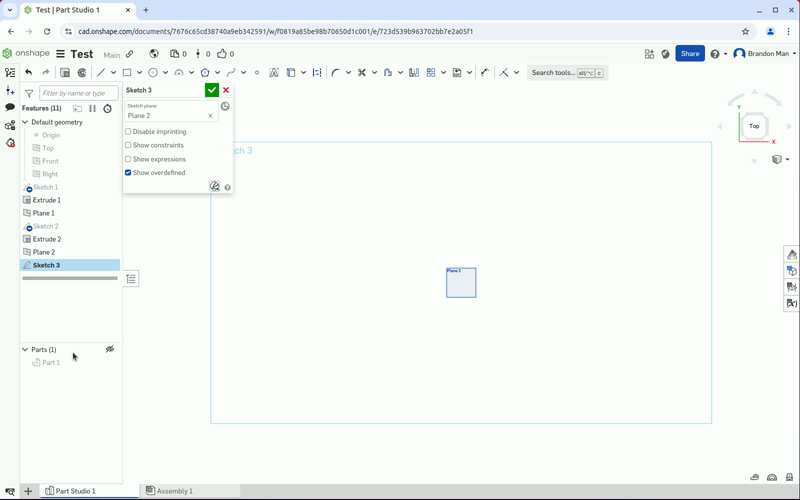
key(l)
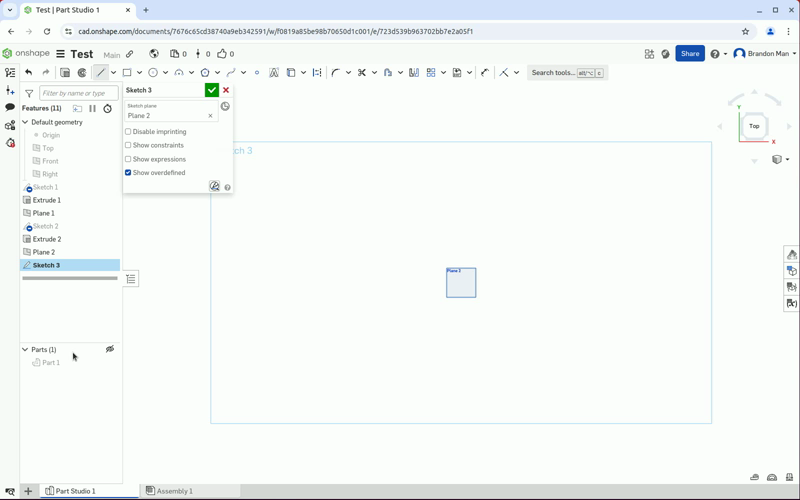
key_down(shift)
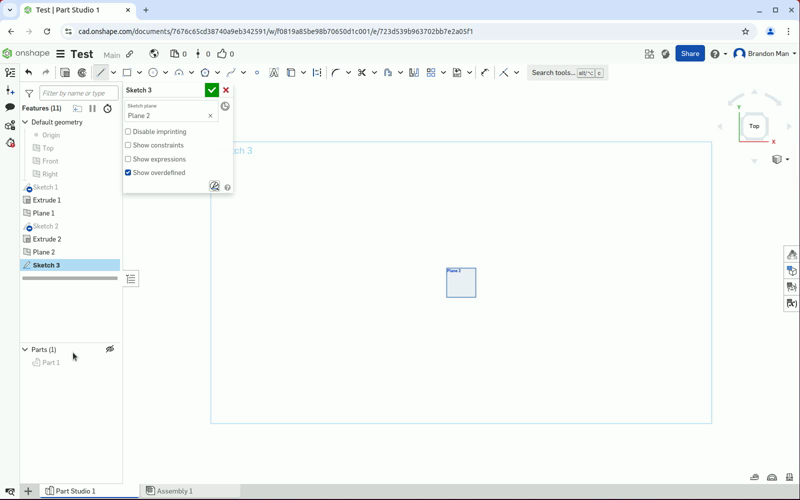
mouse_move(398, 278)
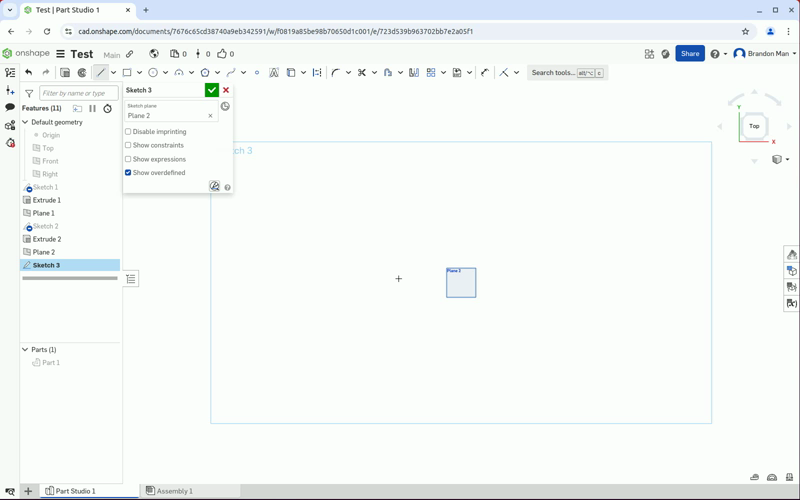
click(398, 278)
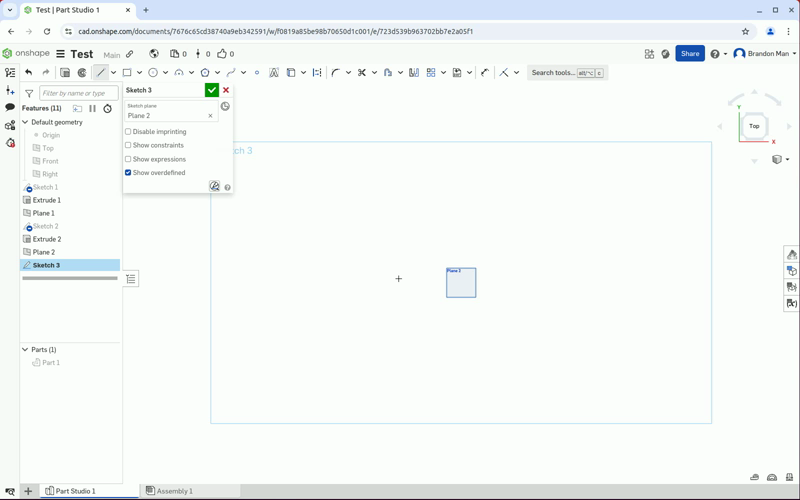
key_up(shift)
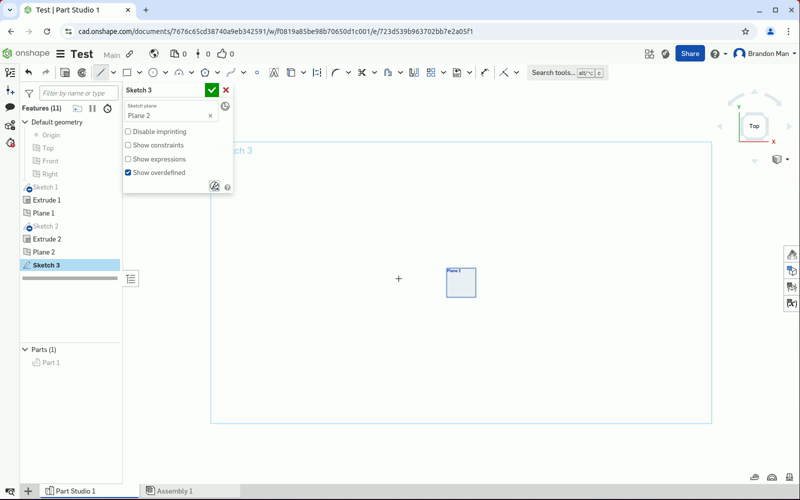
key_down(shift)
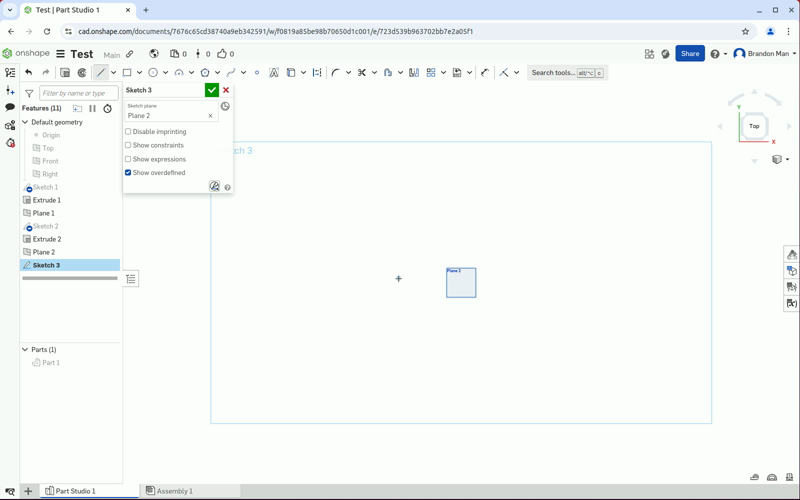
mouse_move(444, 324)
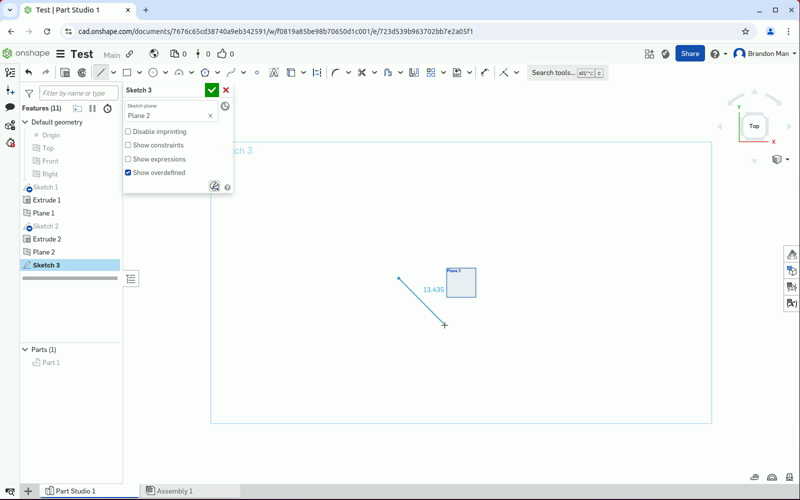
click(444, 324)
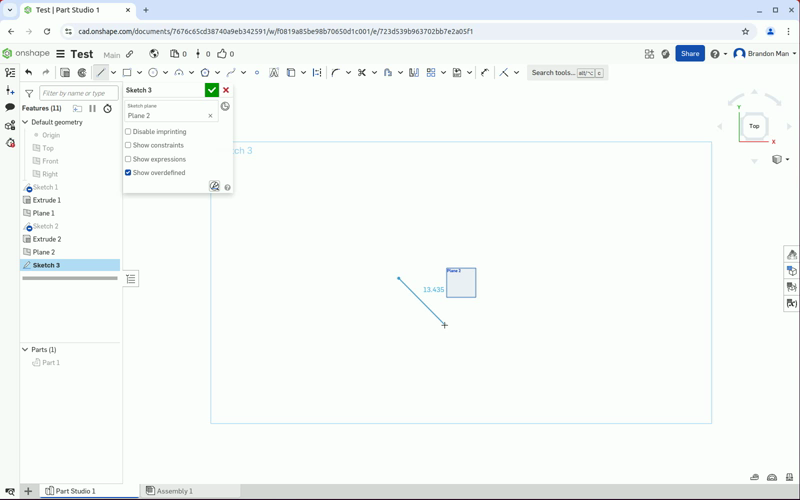
key_up(shift)
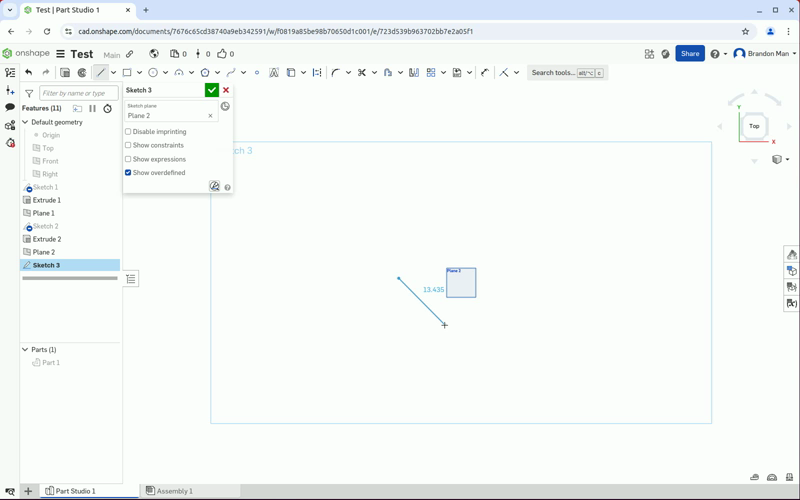
key_down(shift)
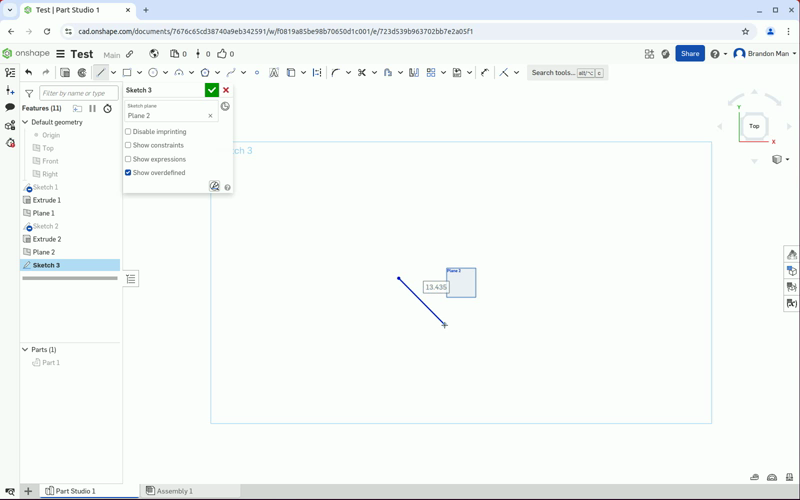
mouse_move(521, 324)
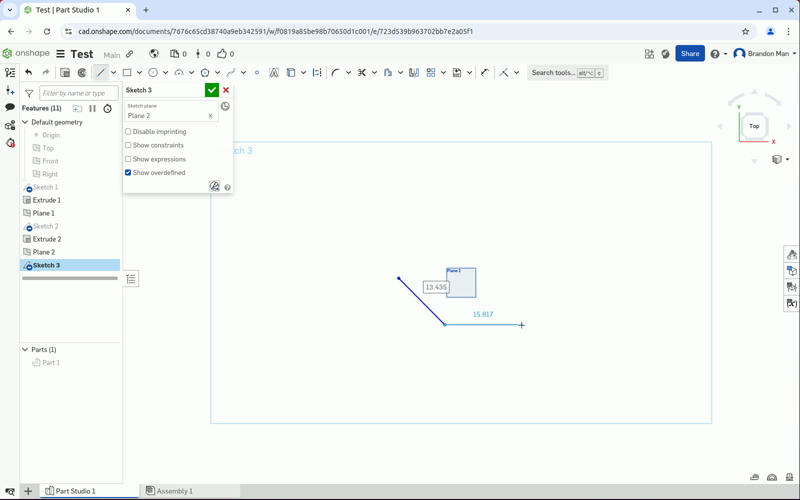
click(521, 324)
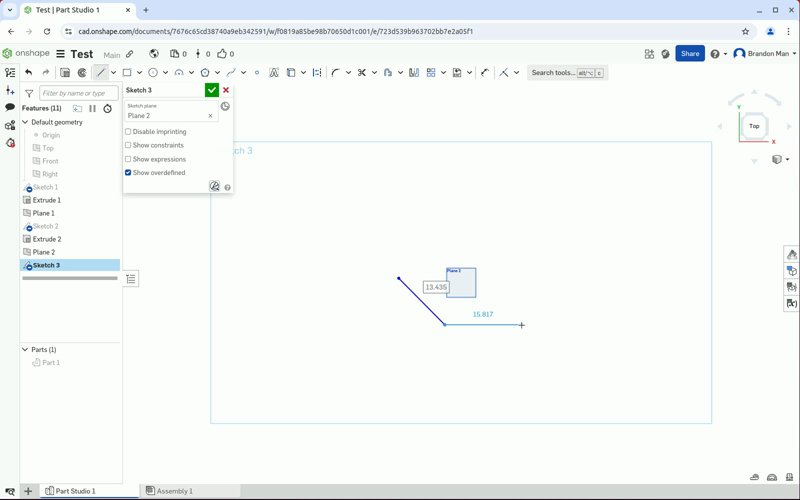
key_up(shift)
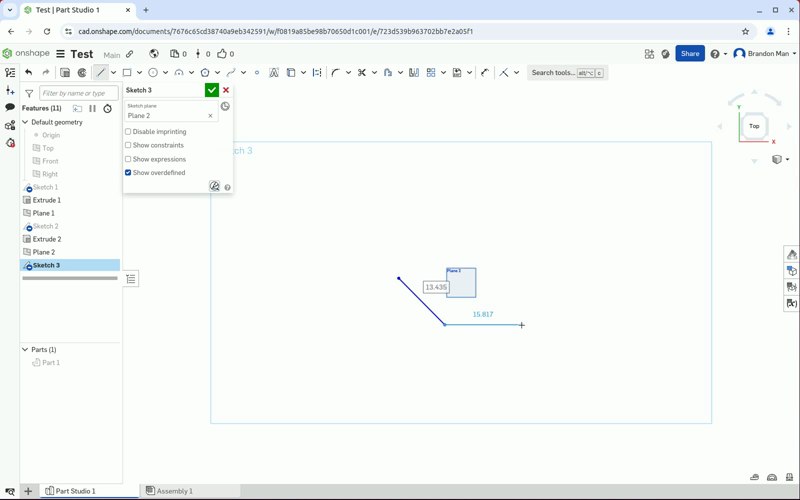
key_down(shift)
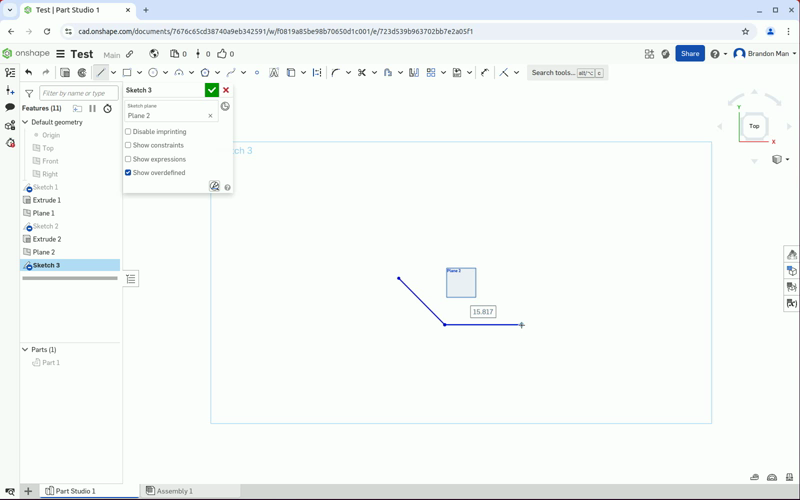
mouse_move(567, 278)
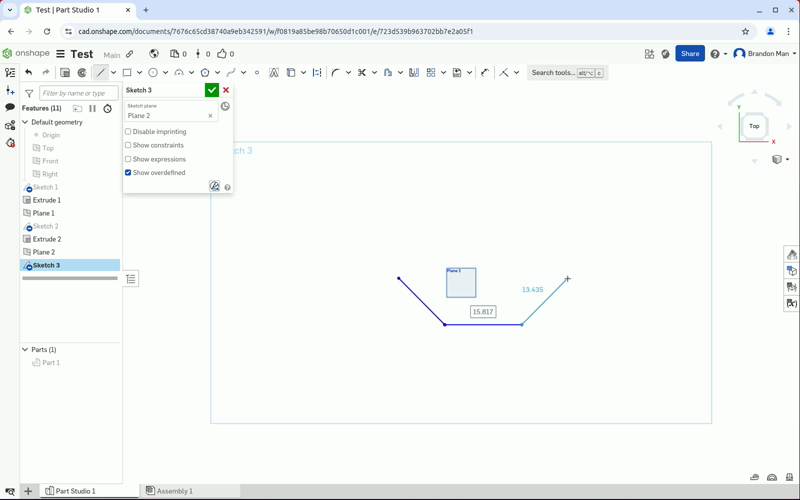
click(567, 278)
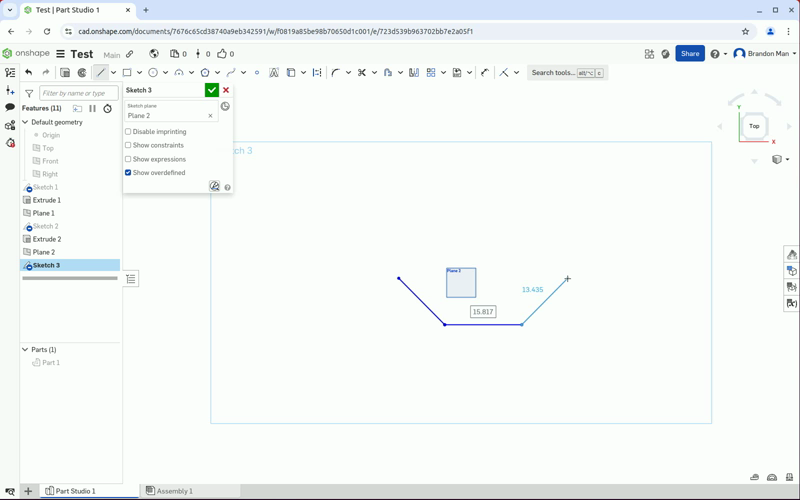
key_up(shift)
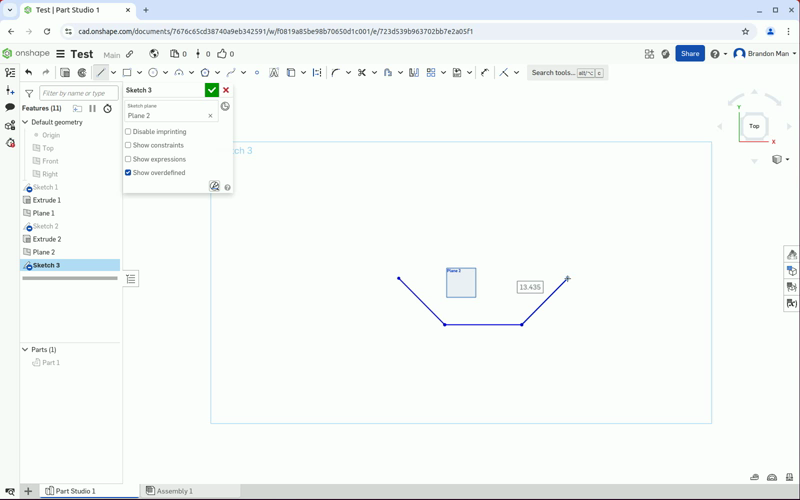
key_down(shift)
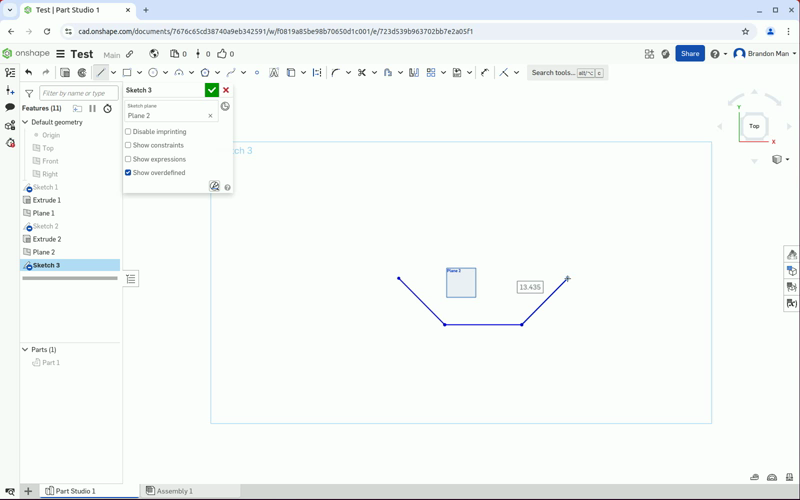
mouse_move(589, 278)
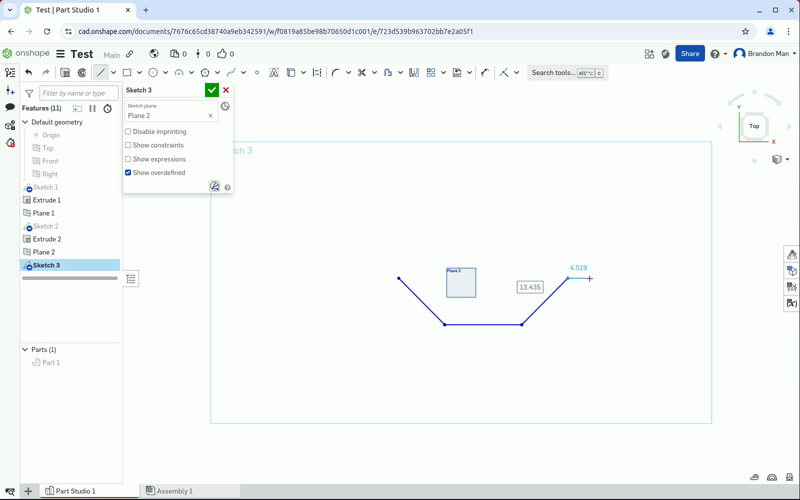
mouse_move(567, 228)
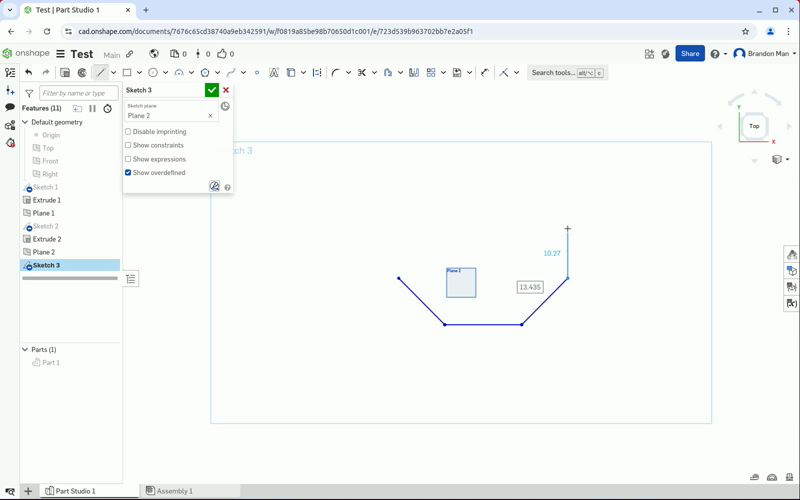
click(567, 228)
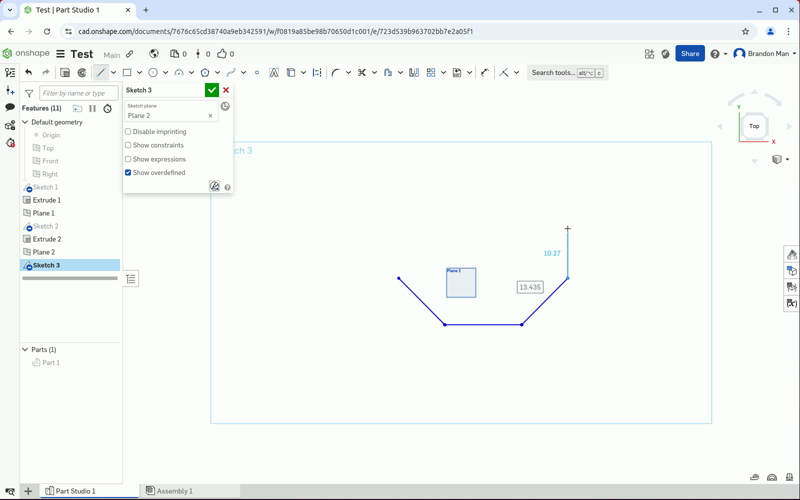
key_up(shift)
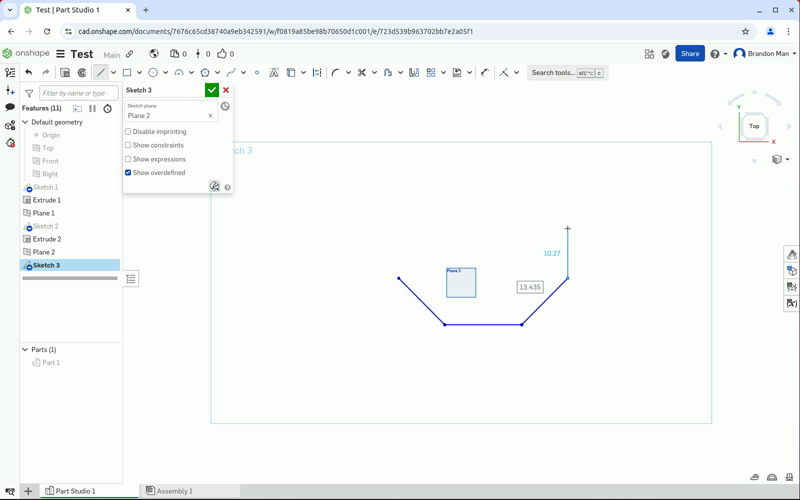
key_down(shift)
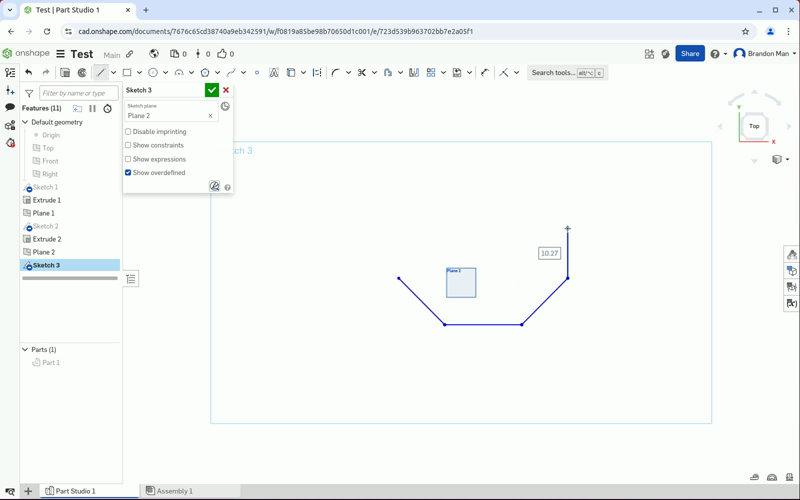
mouse_move(521, 182)
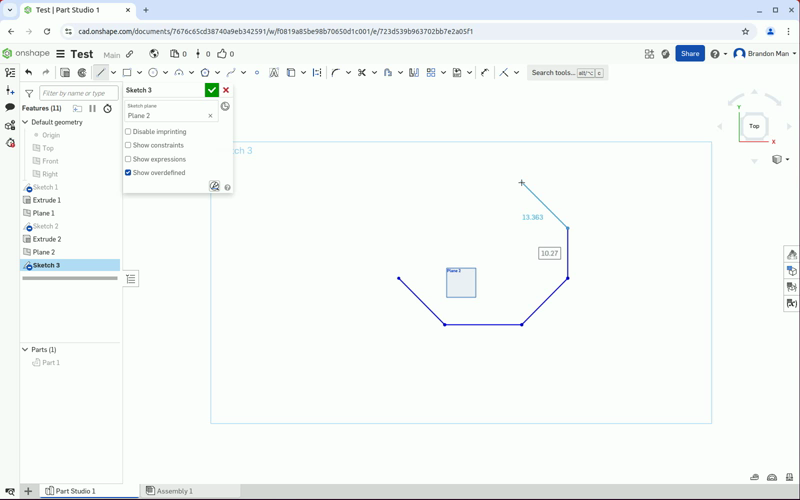
click(521, 182)
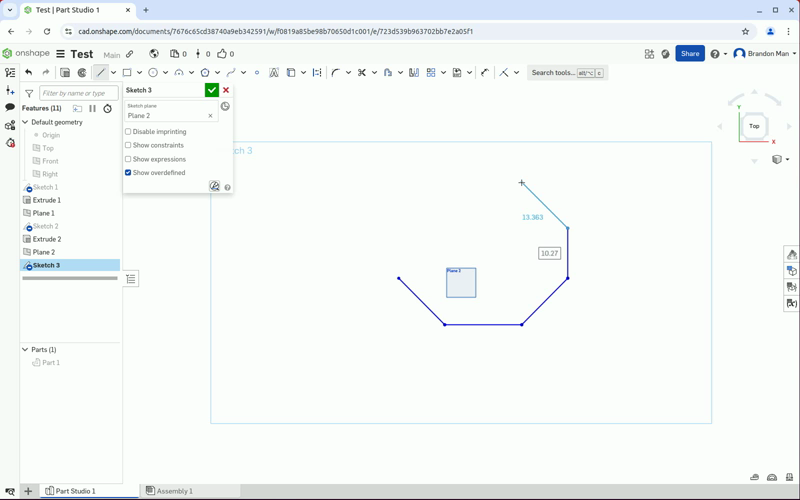
key_up(shift)
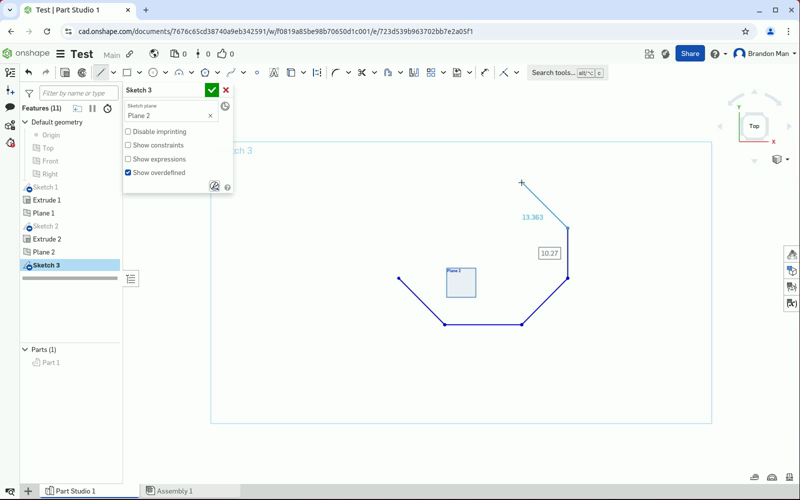
key_down(shift)
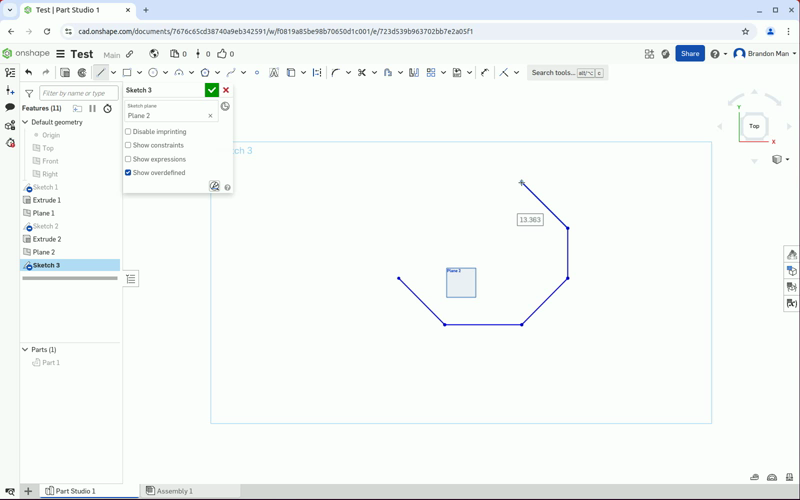
mouse_move(444, 182)
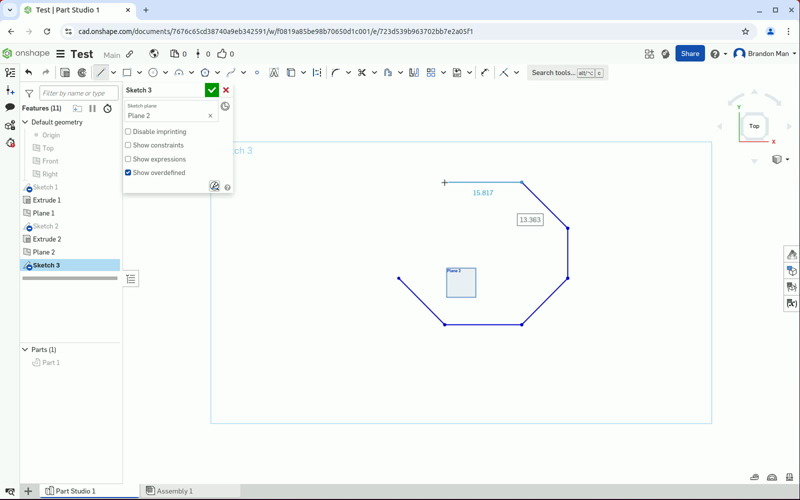
click(444, 182)
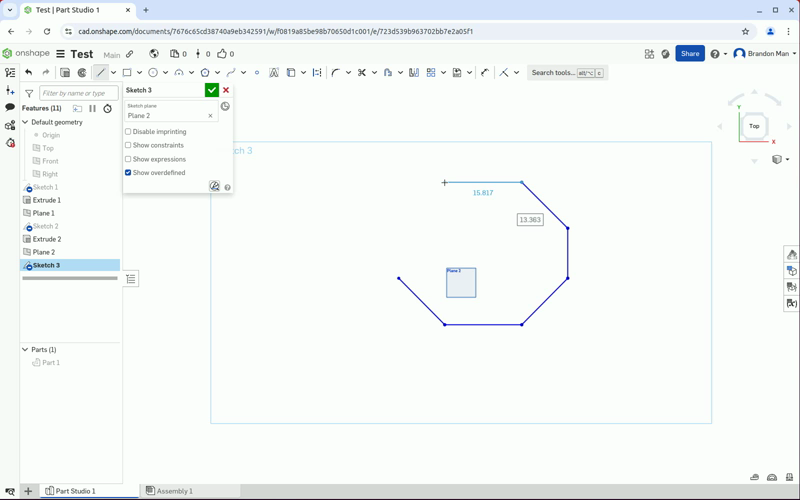
key_up(shift)
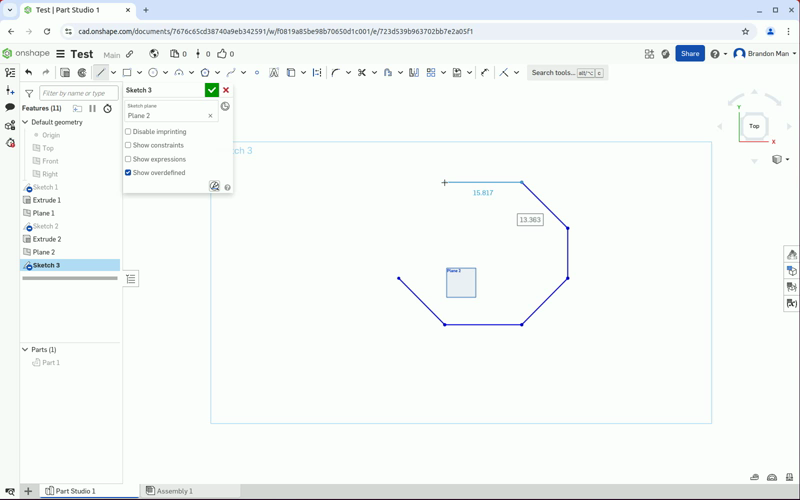
key_down(shift)
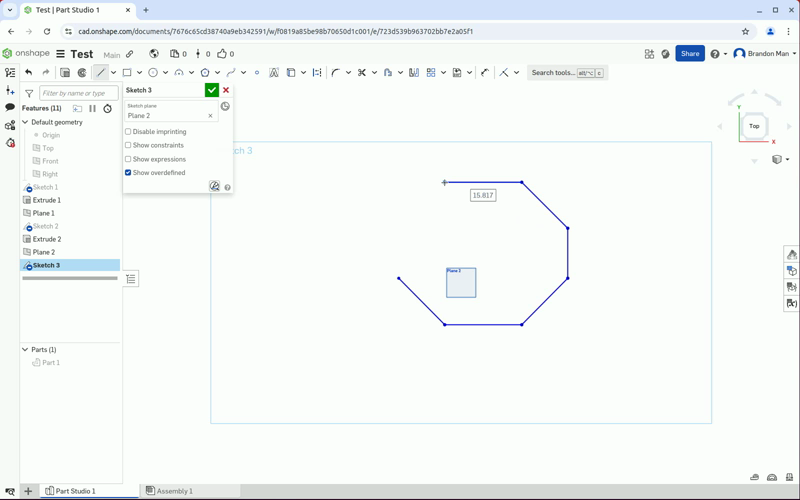
mouse_move(398, 228)
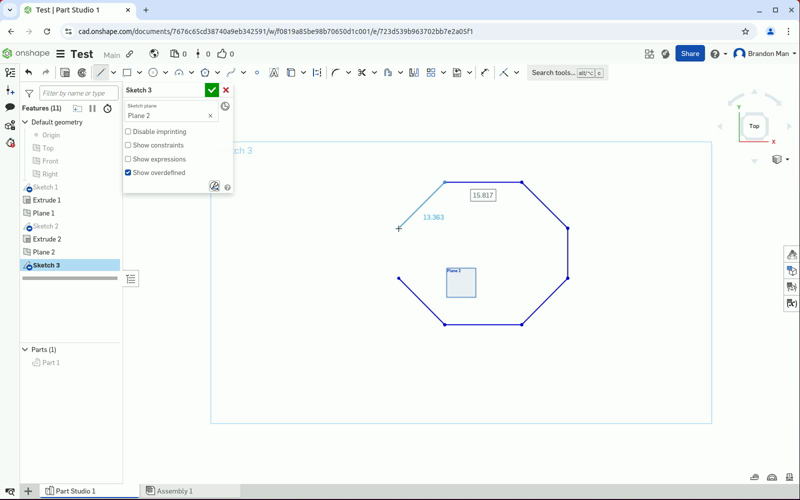
click(398, 228)
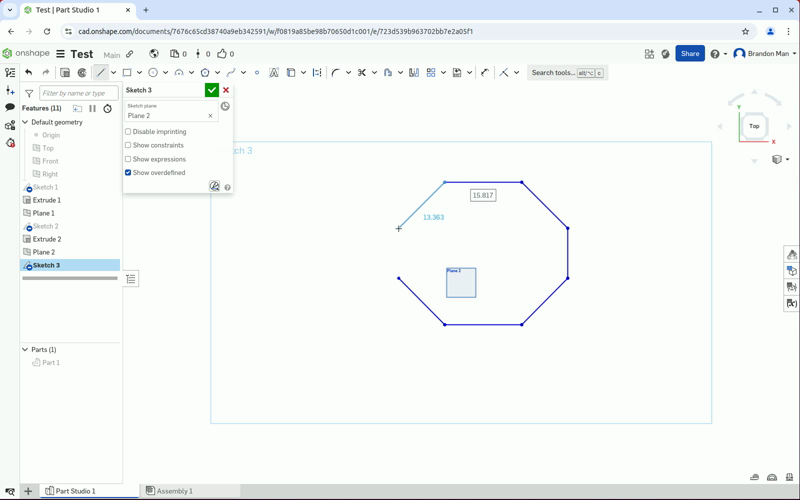
key_up(shift)
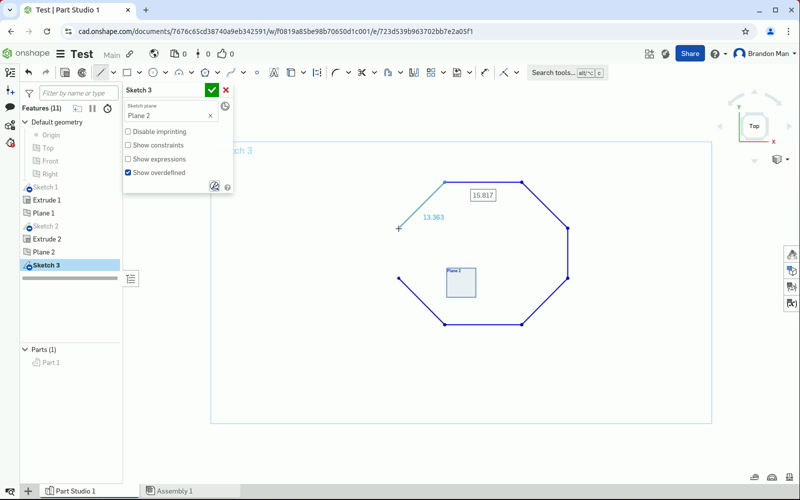
mouse_move(428, 228)
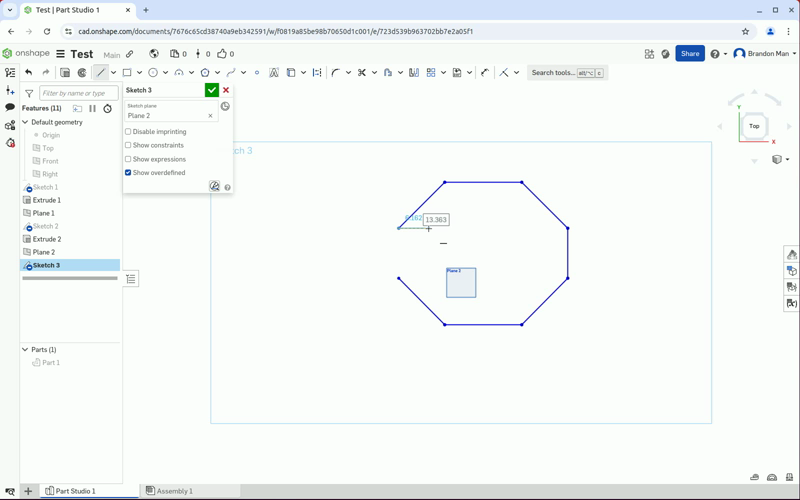
key_down(shift)
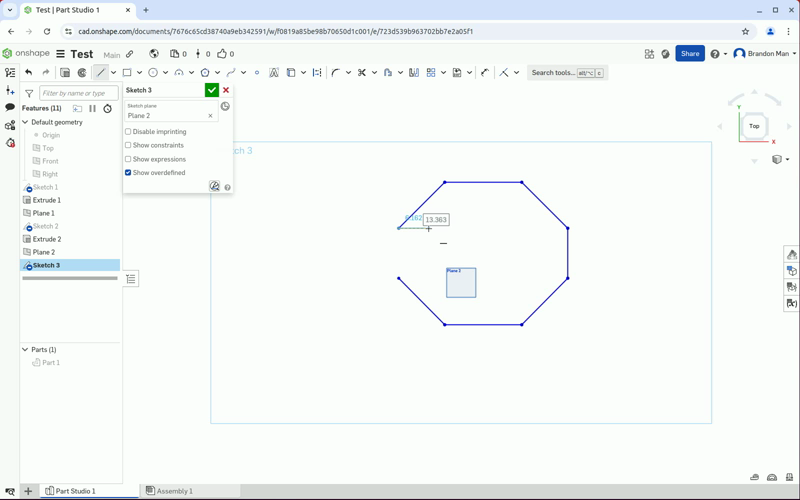
mouse_move(398, 278)
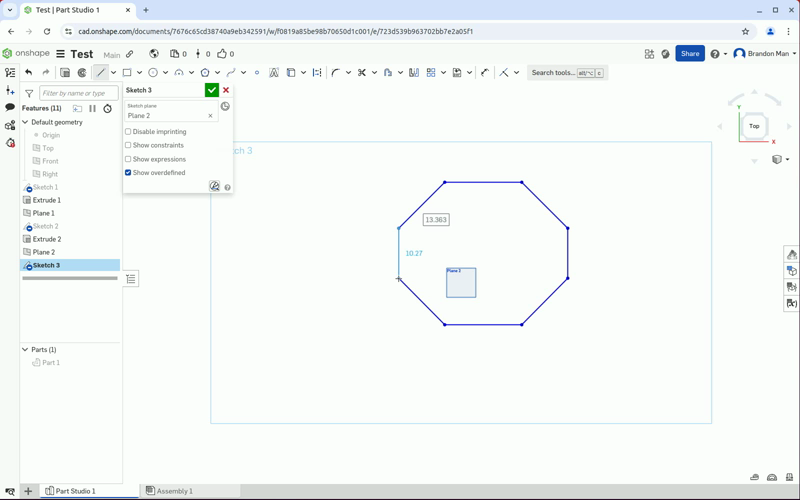
key_up(shift)
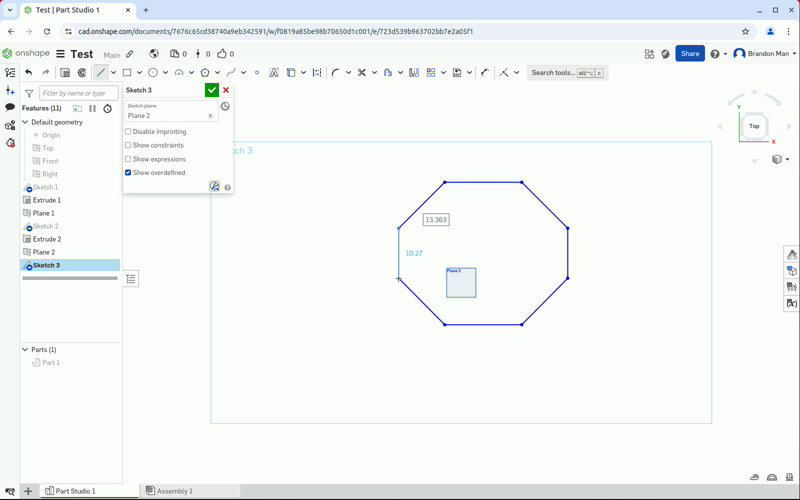
click(398, 278)
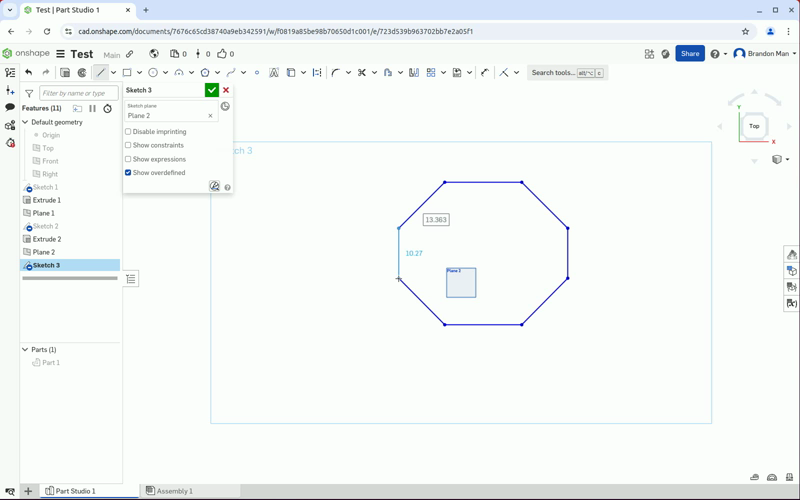
key(esc)
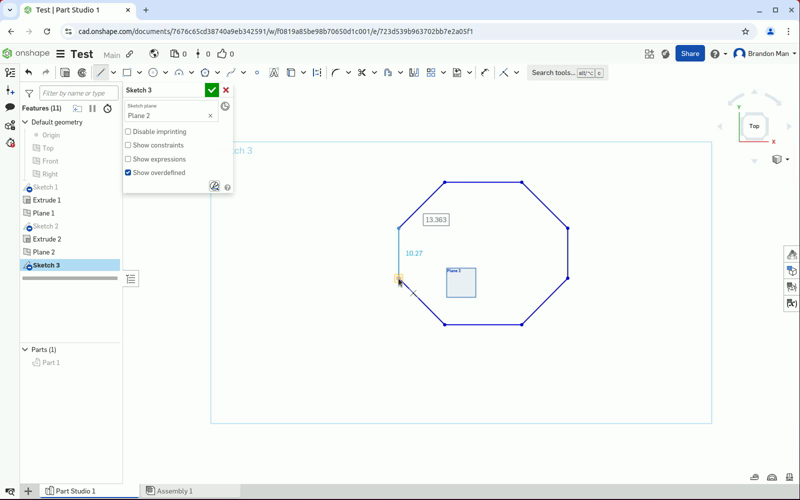
mouse_move(444, 271)
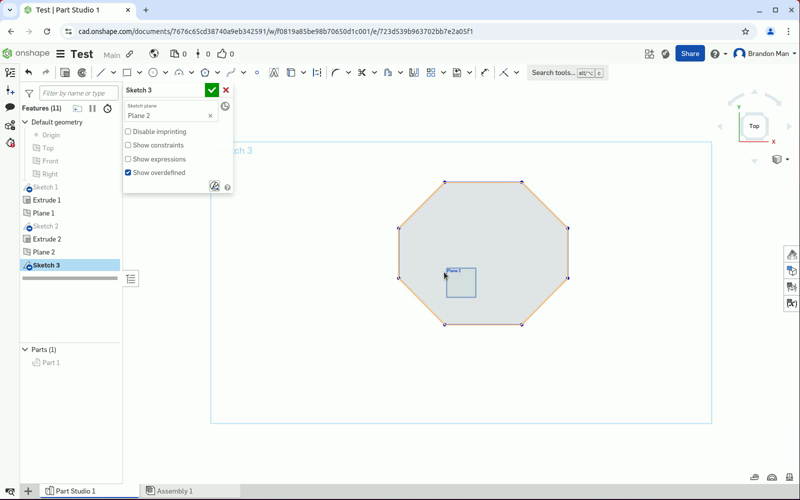
click(444, 271)
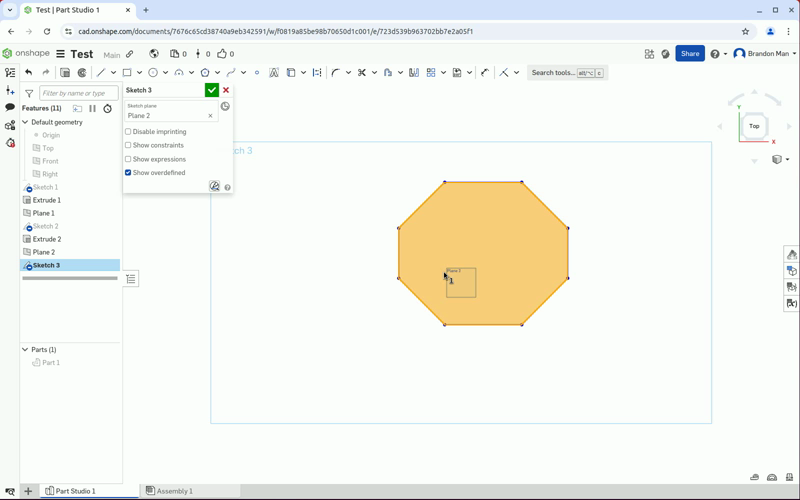
mouse_move(73, 352)
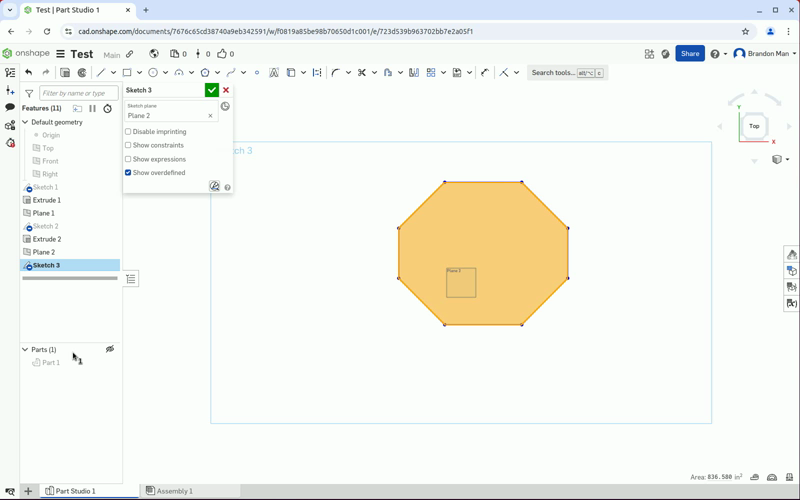
key(shift+y)
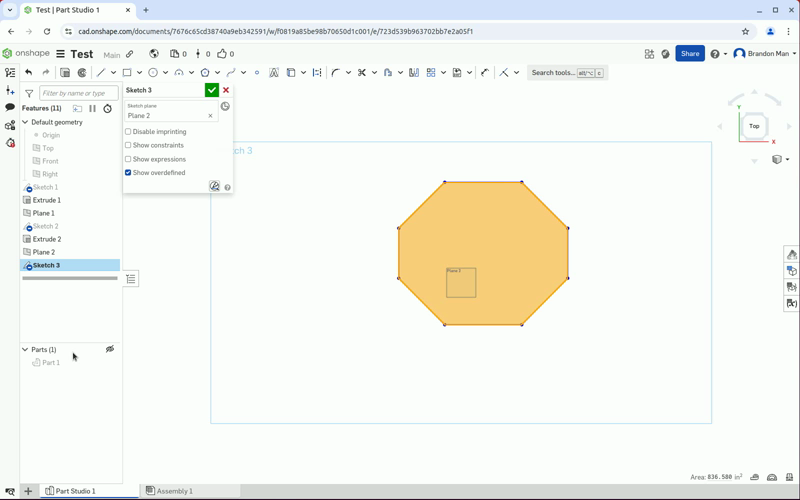
key(shift+e)
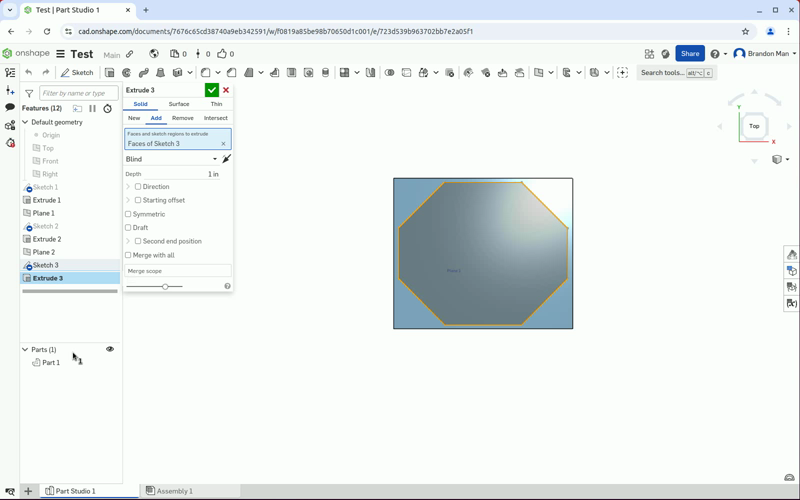
mouse_move(143, 106)
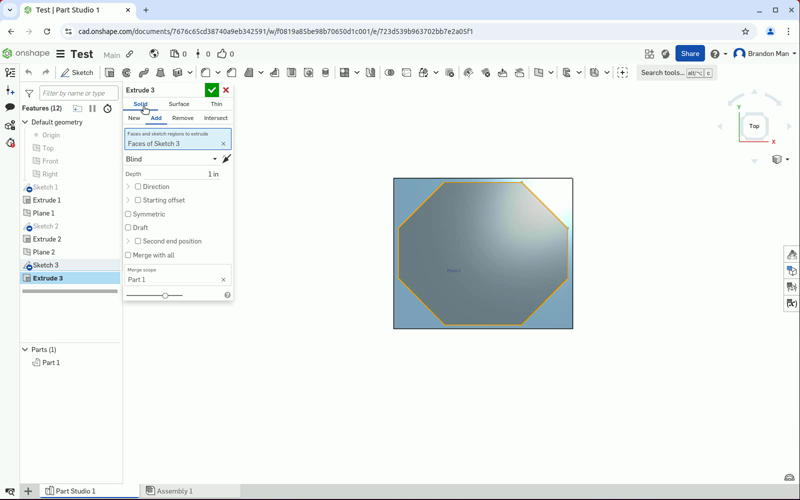
click(143, 106)
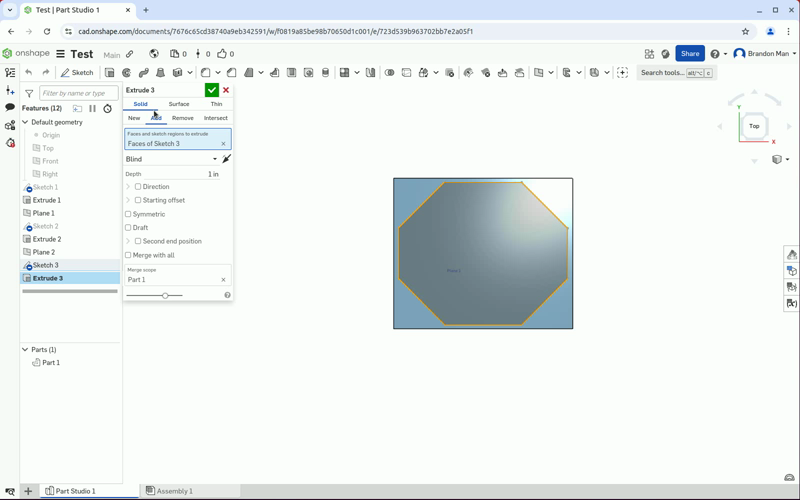
mouse_move(186, 120)
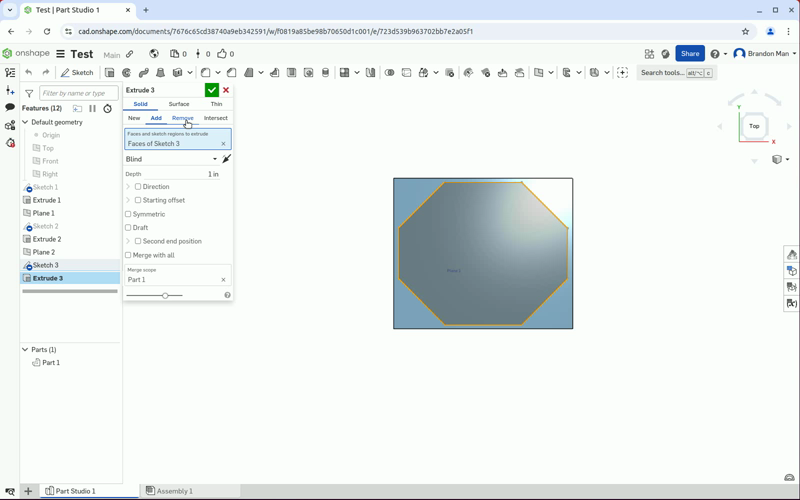
click(186, 120)
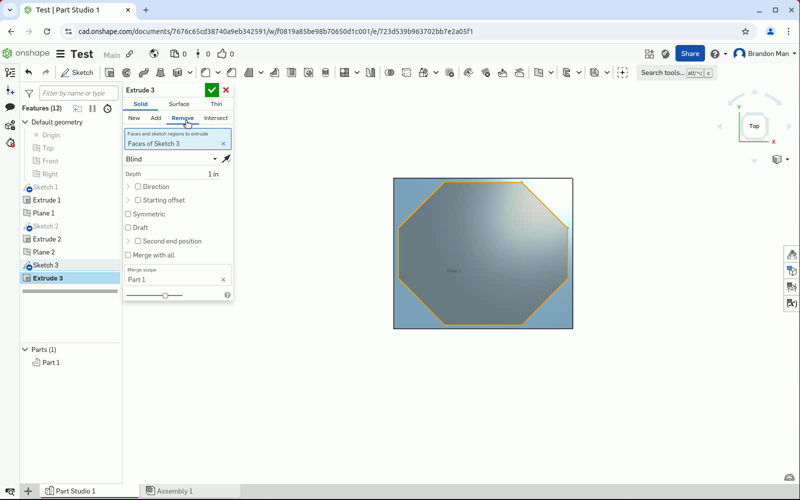
key(tab, 4)
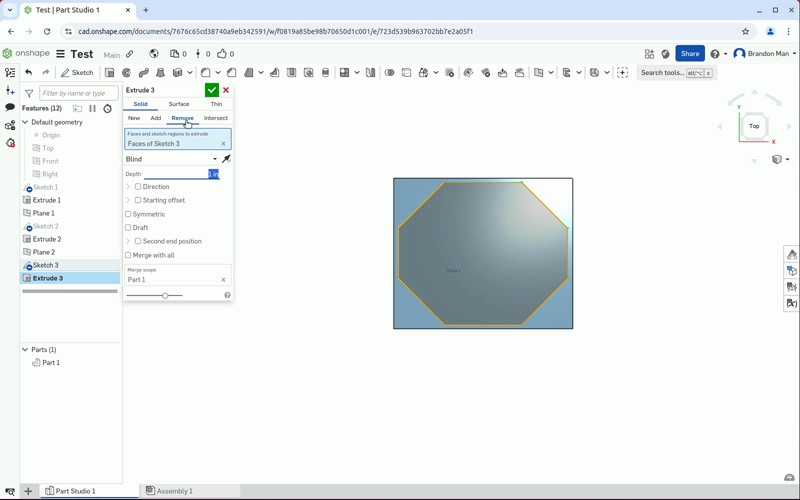
text(5.055)
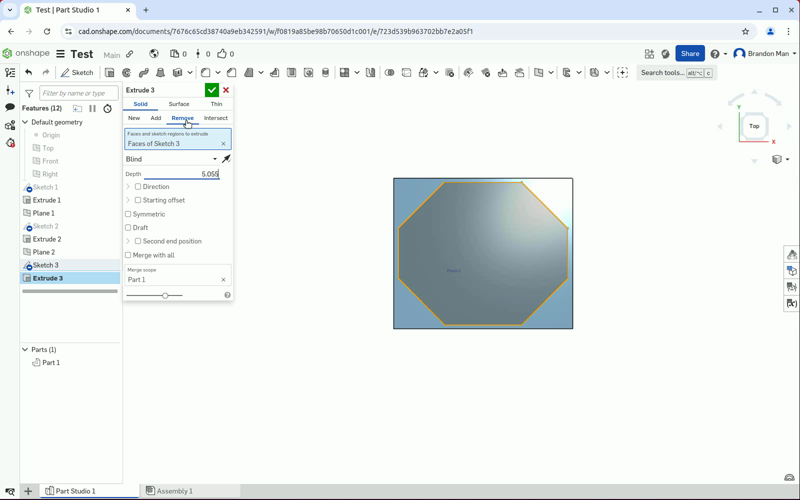
key(tab, 6)
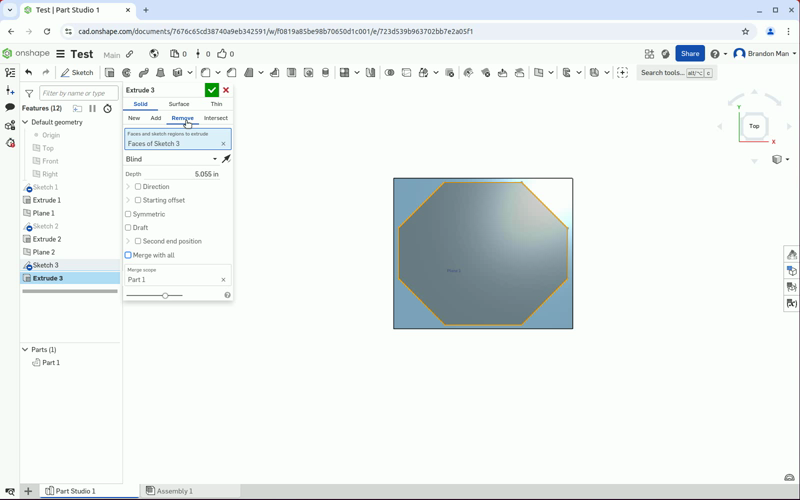
key(space)
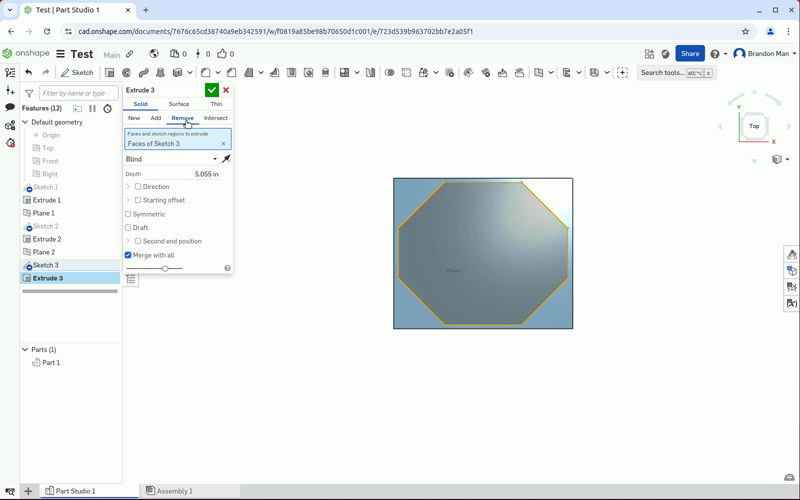
key(enter)
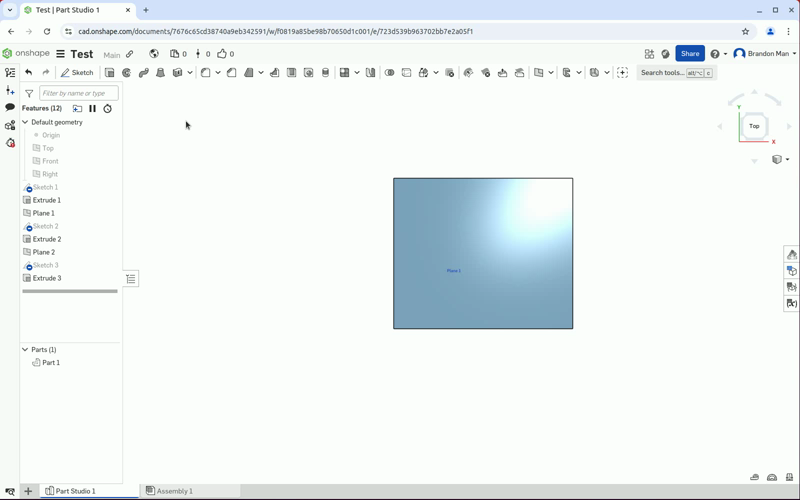
key(shift+h)
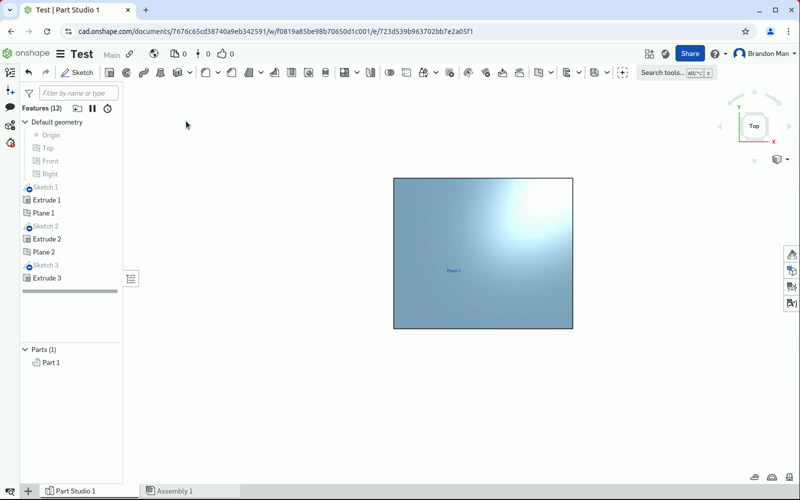
key(shift+h)
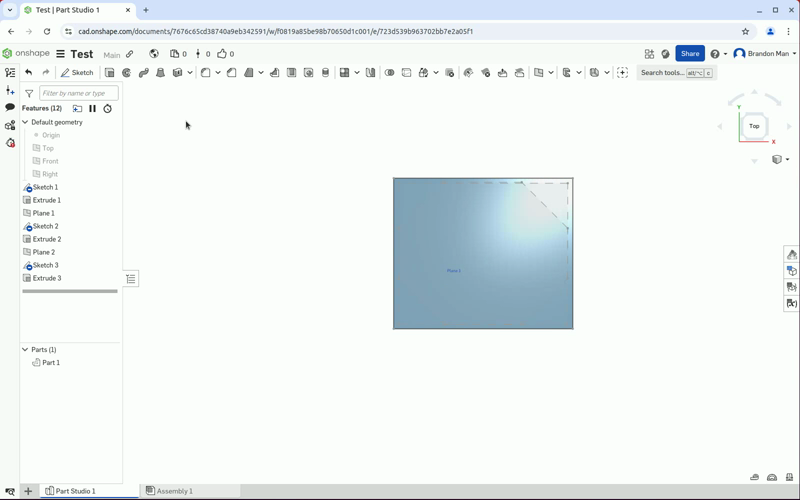
key(shift+7)
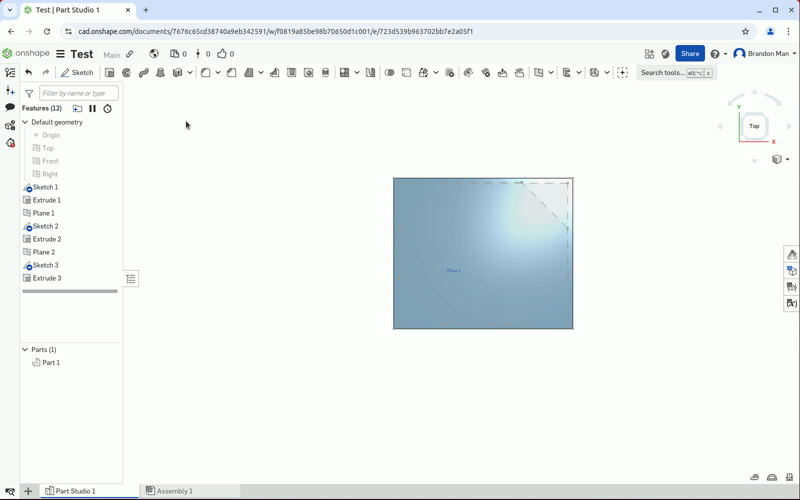
key(up, 3)
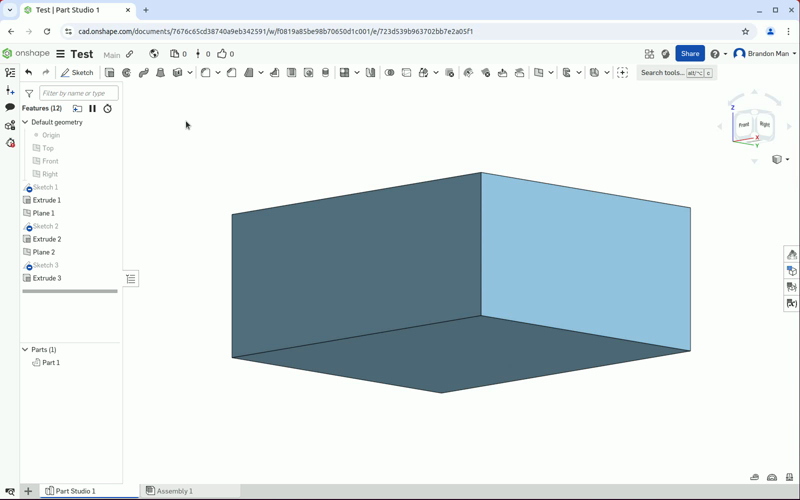
key(left, 3)
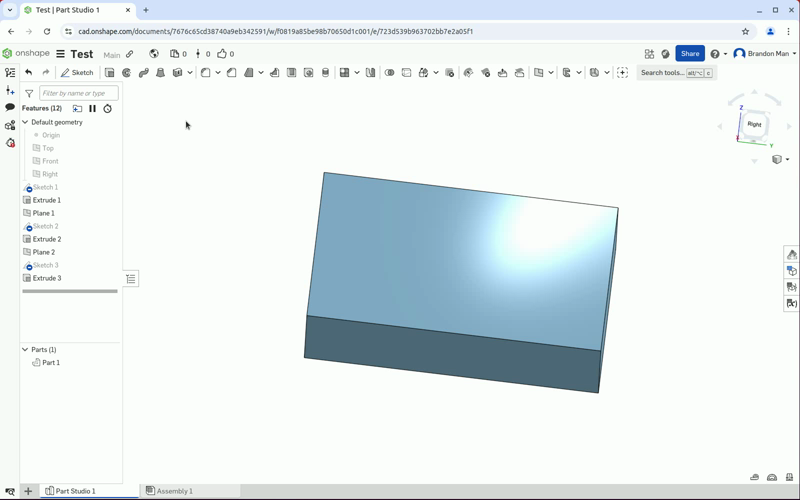
key(right, 3)
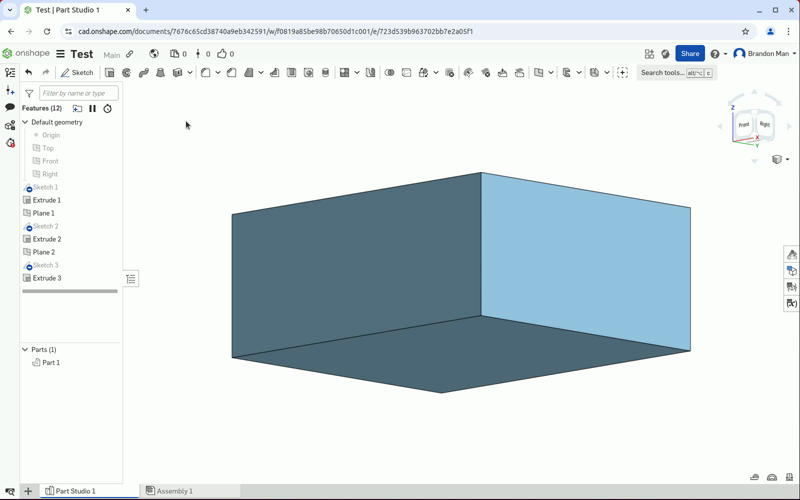
key(down, 3)
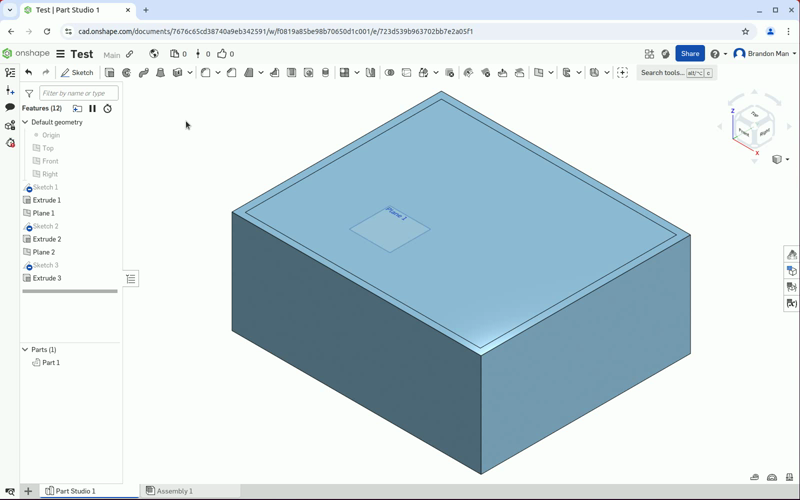
mouse_move(73, 189)
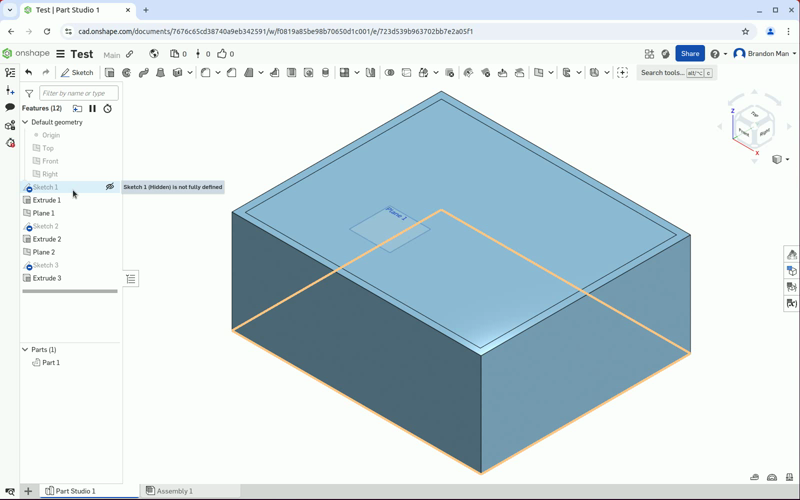
click(73, 189)